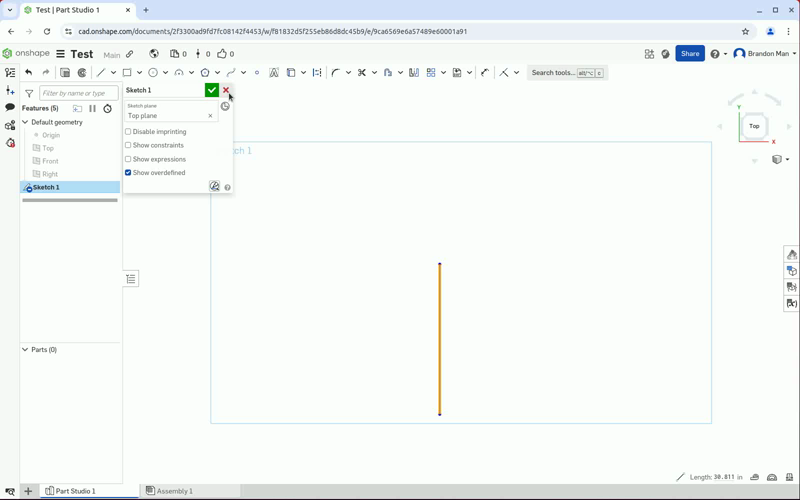
key(shift+h)
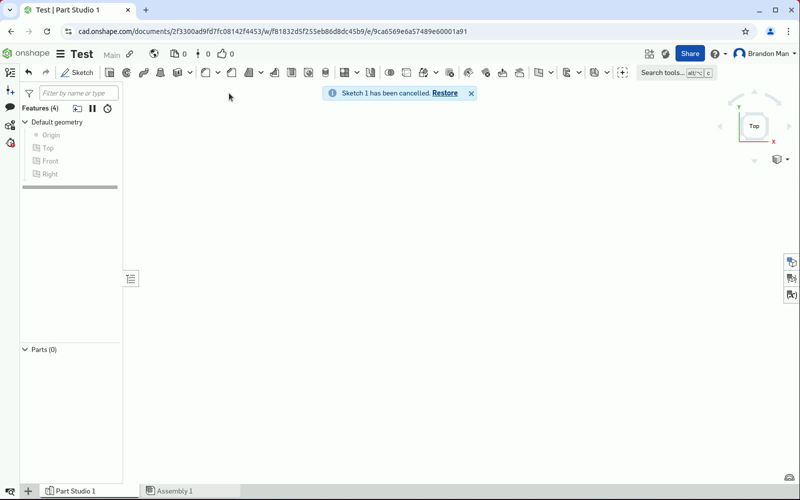
mouse_move(73, 352)
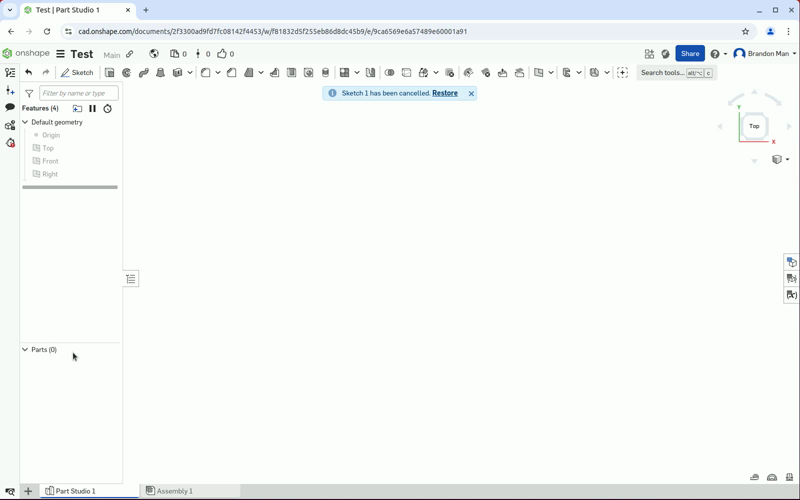
key(y)
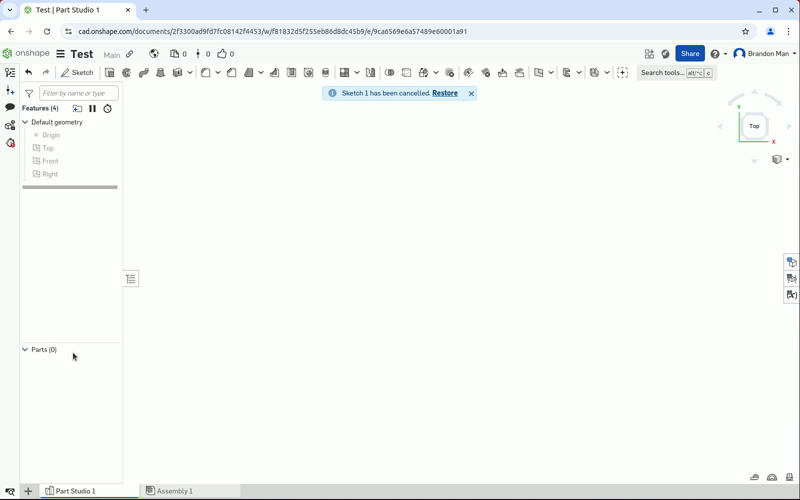
key(shift+p)
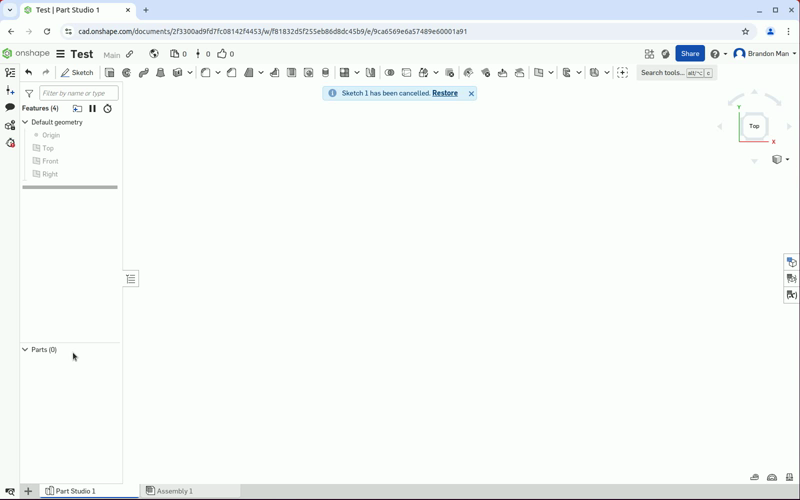
key(space)
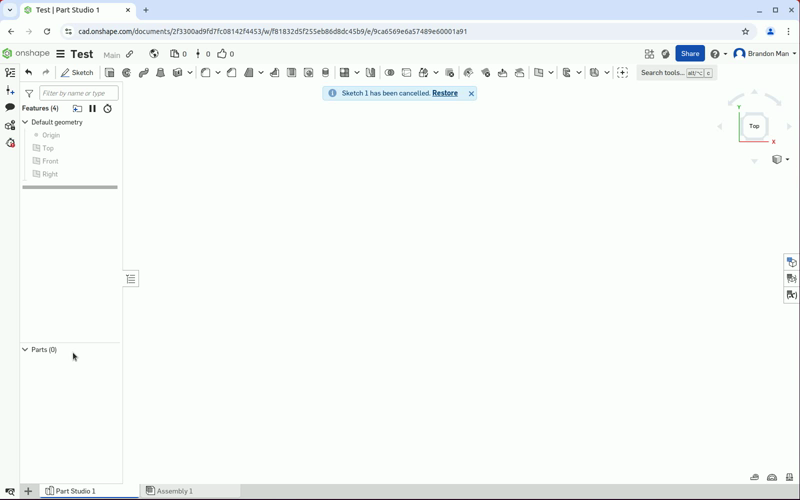
key_down(shift)
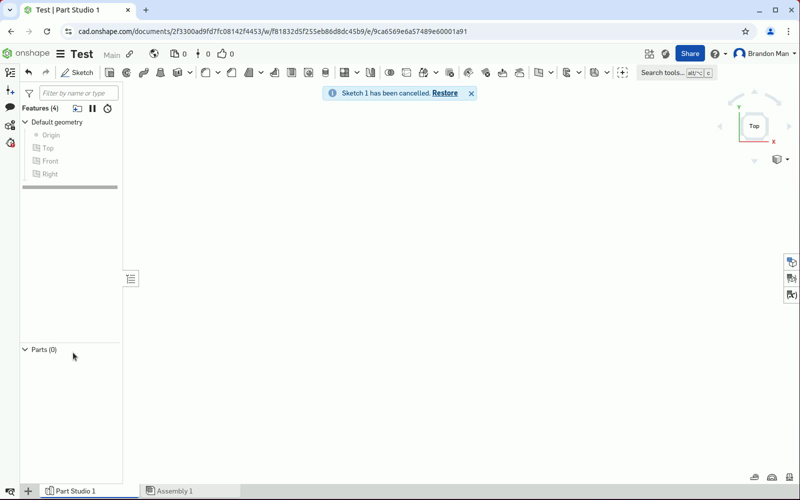
key(up)
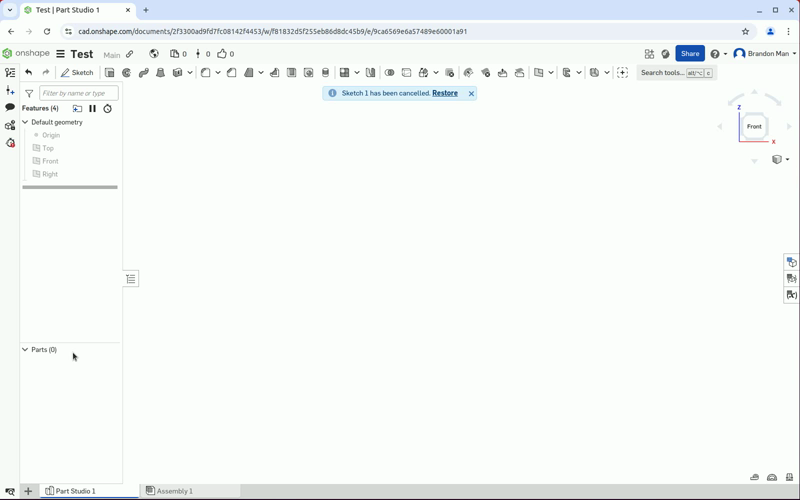
key_up(shift)
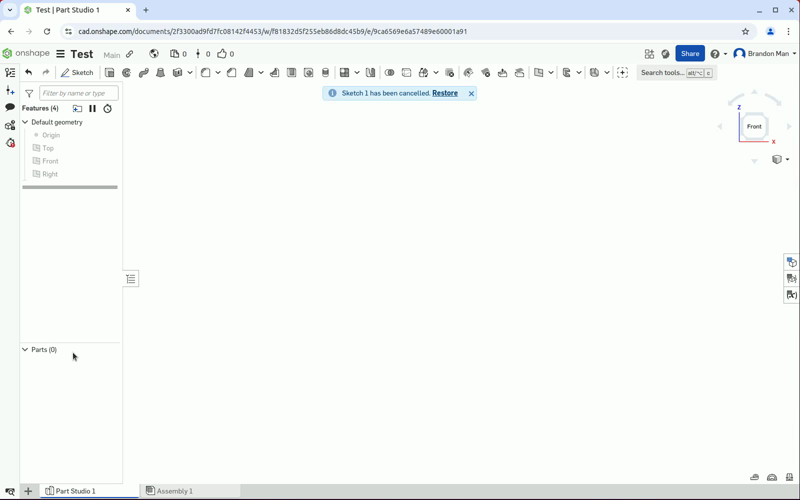
mouse_move(73, 352)
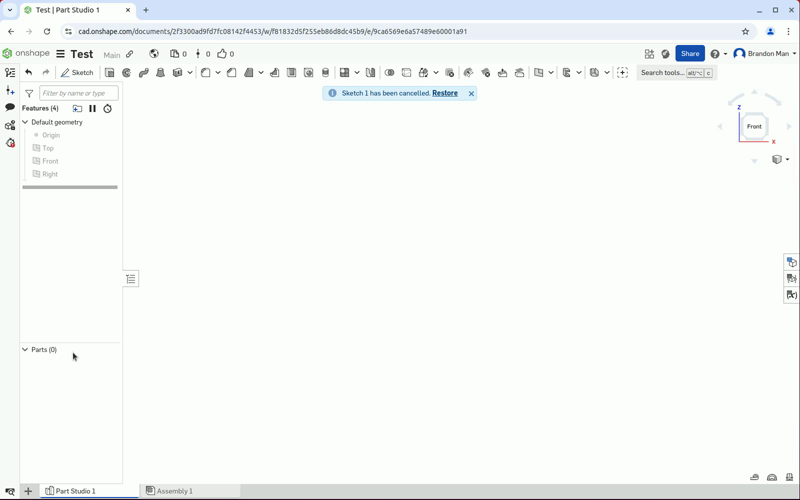
key(shift+y)
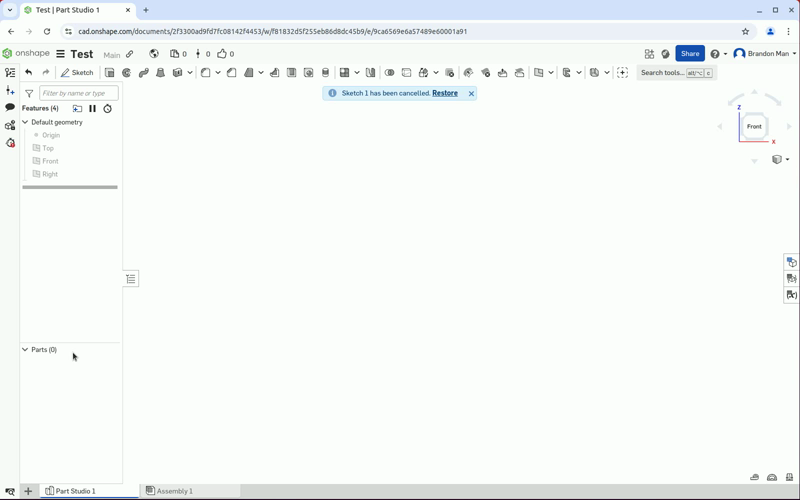
key(shift+s)
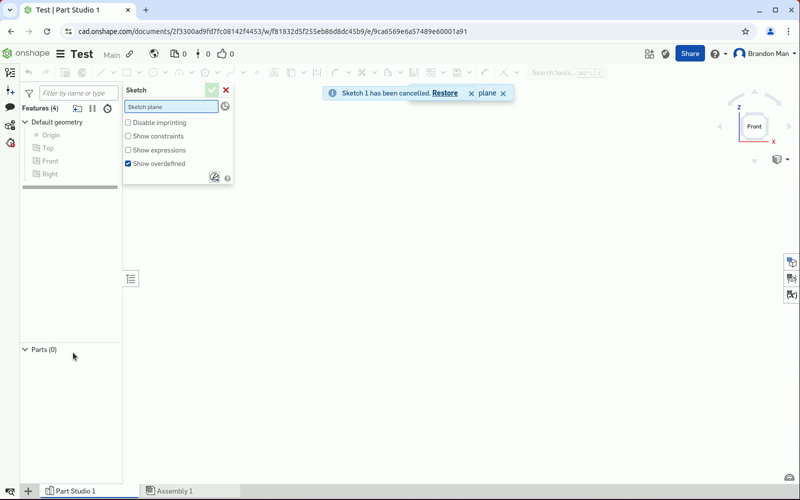
mouse_move(73, 163)
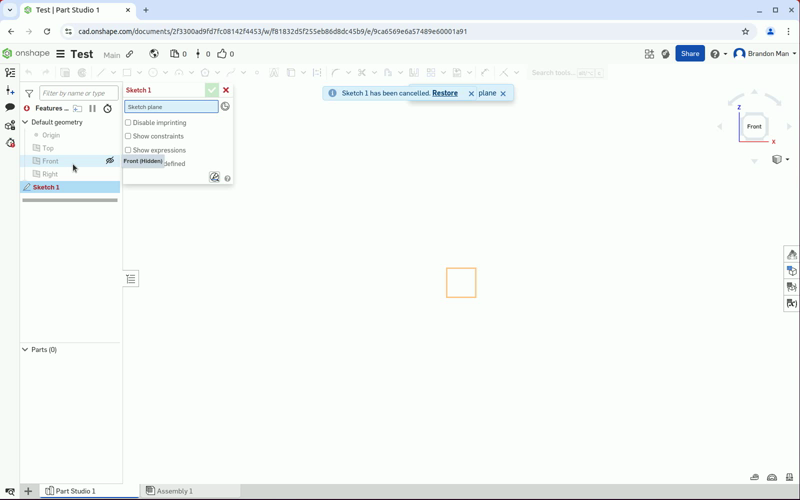
click(73, 163)
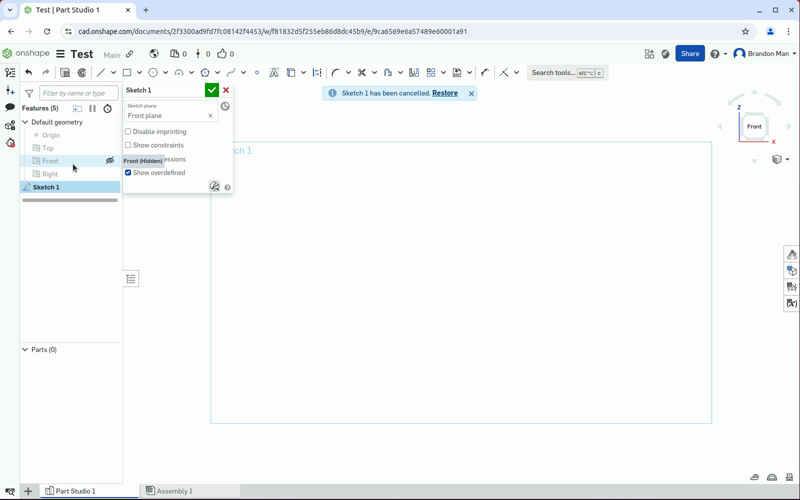
mouse_move(73, 352)
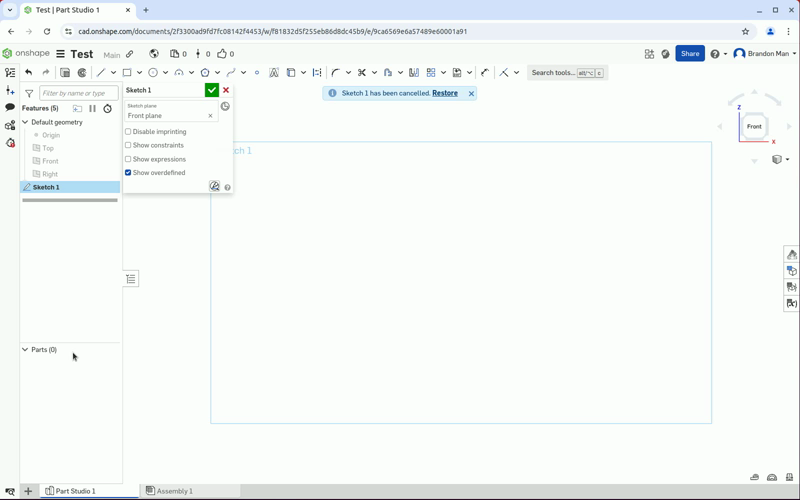
key(y)
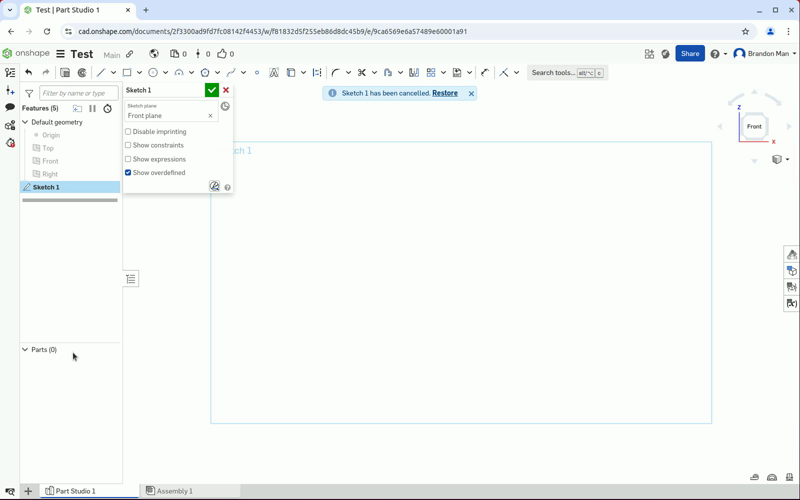
key(c)
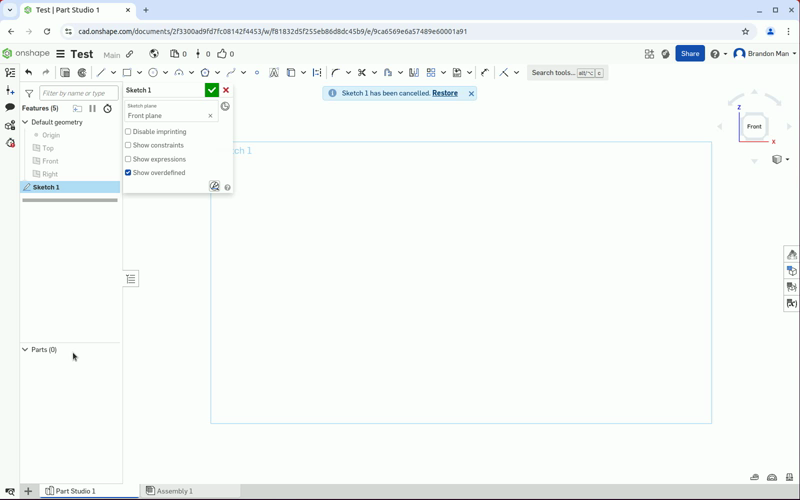
key_down(shift)
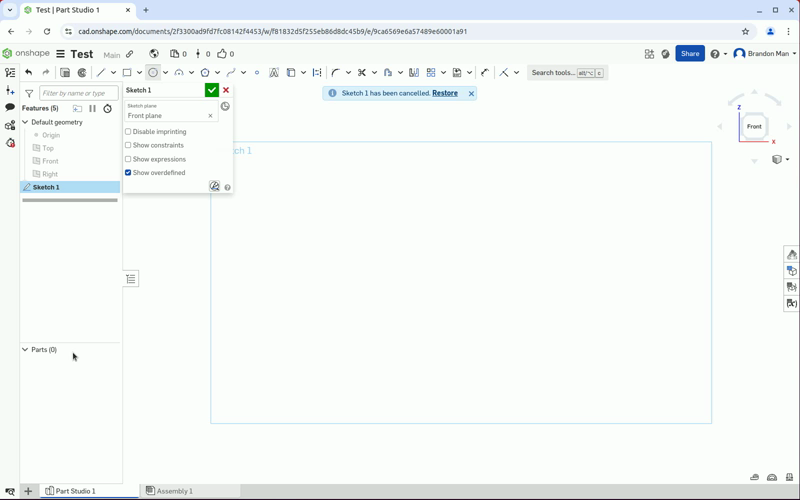
mouse_move(461, 282)
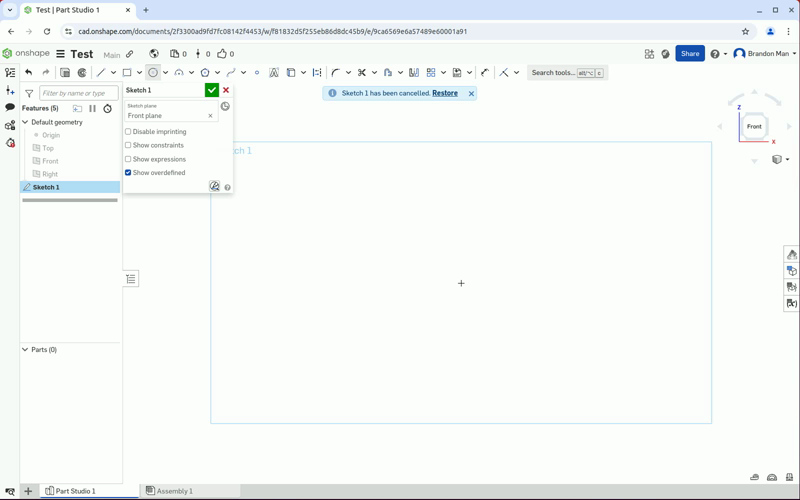
click(461, 282)
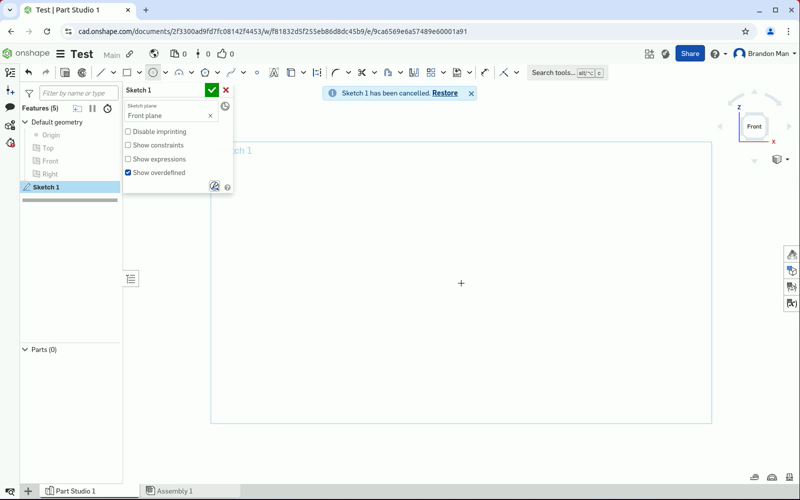
key_up(shift)
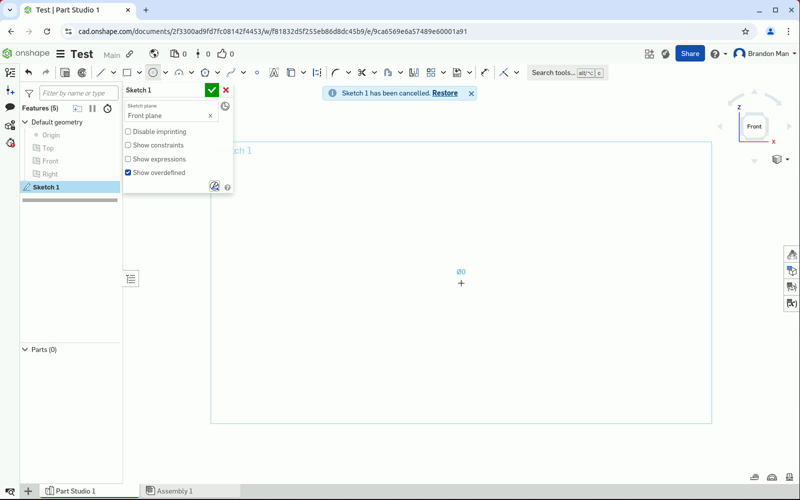
mouse_move(574, 282)
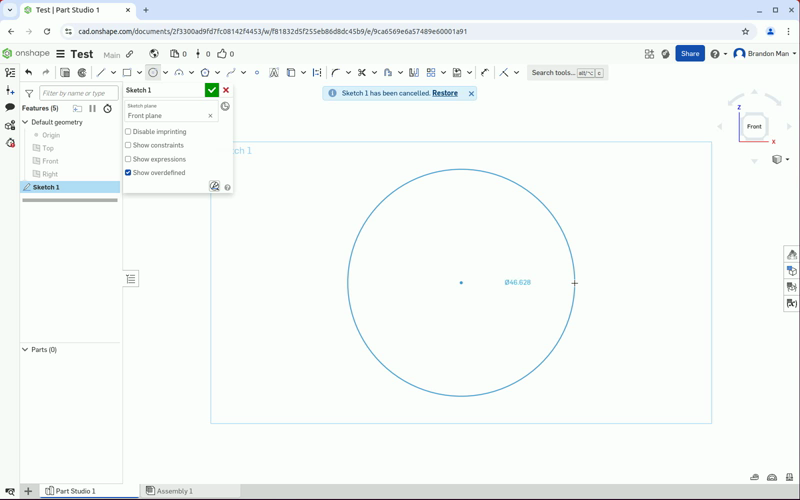
click(574, 282)
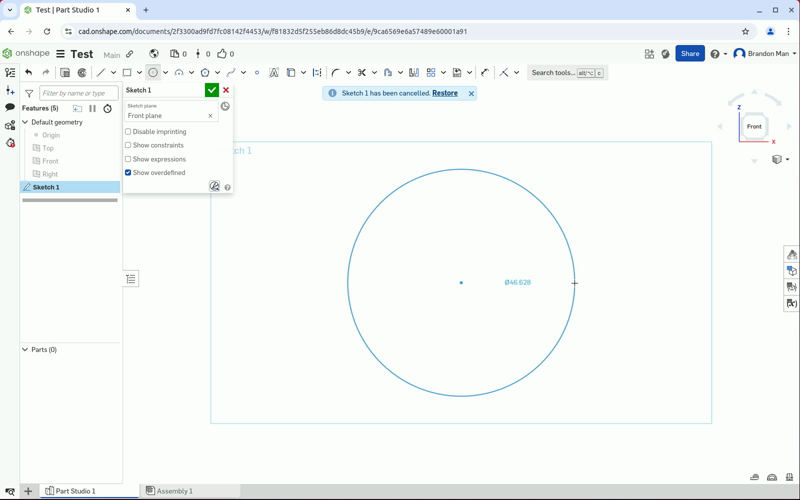
key(esc)
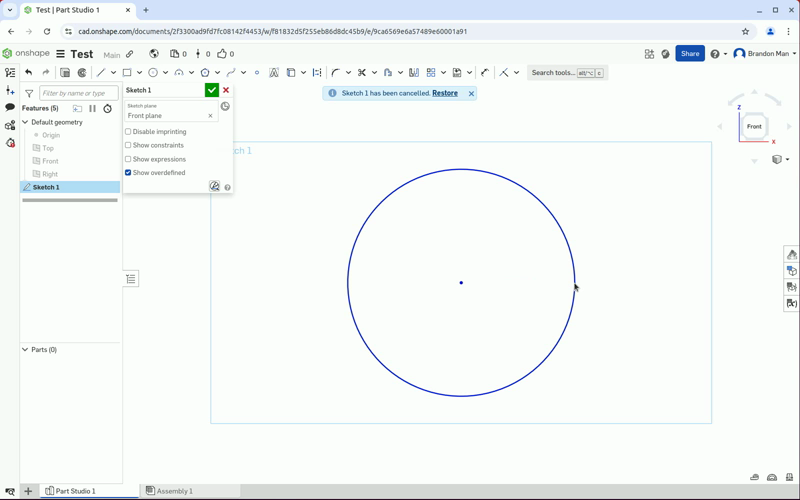
key(c)
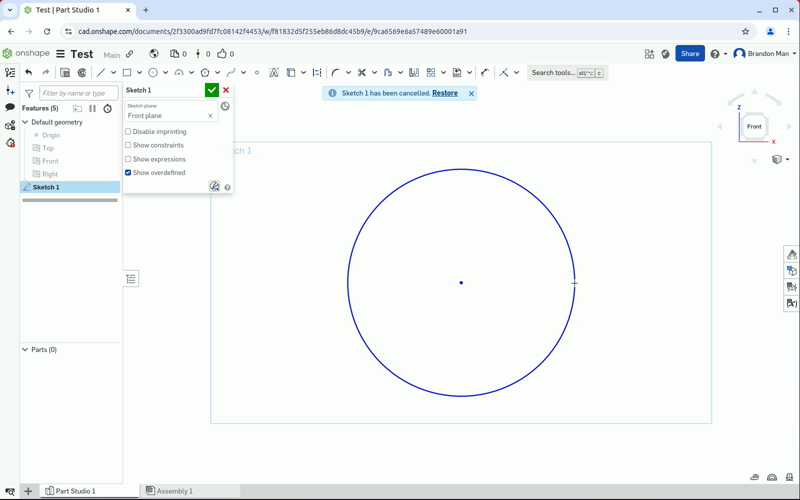
key_down(shift)
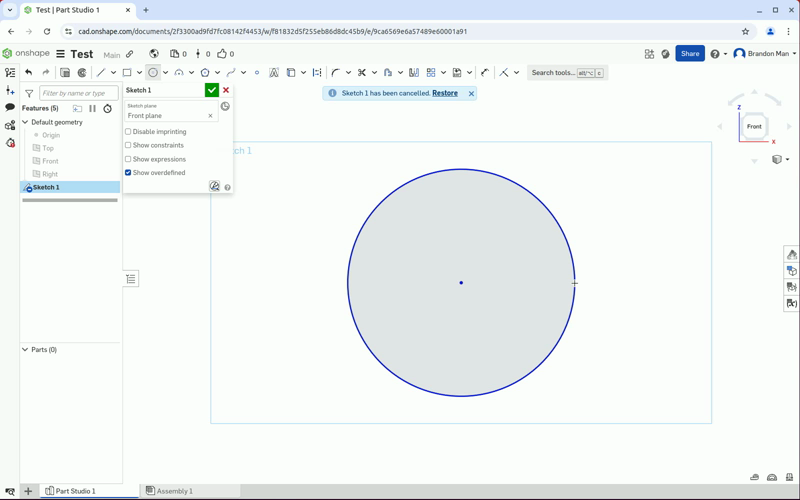
mouse_move(461, 282)
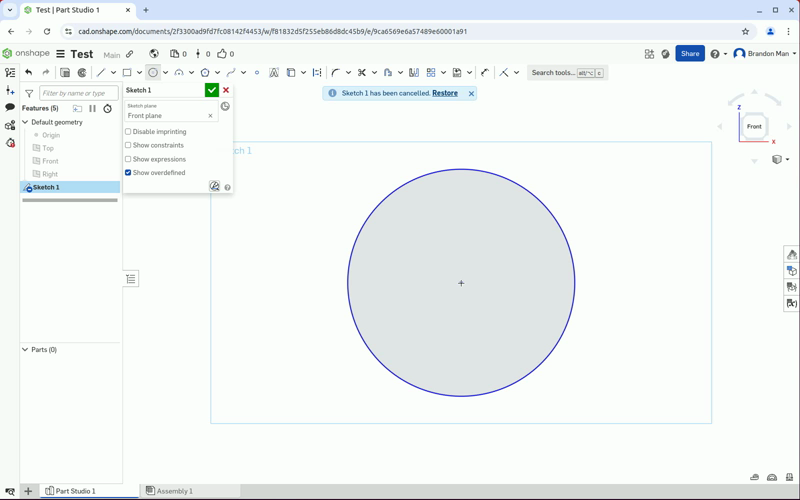
click(461, 282)
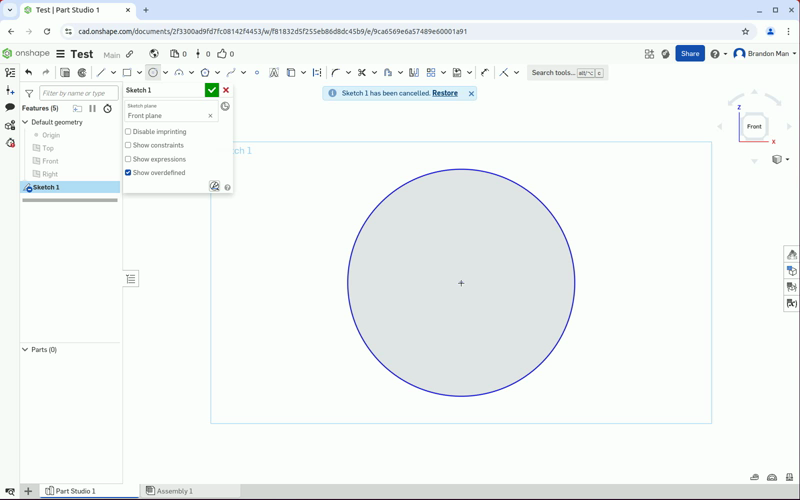
key_up(shift)
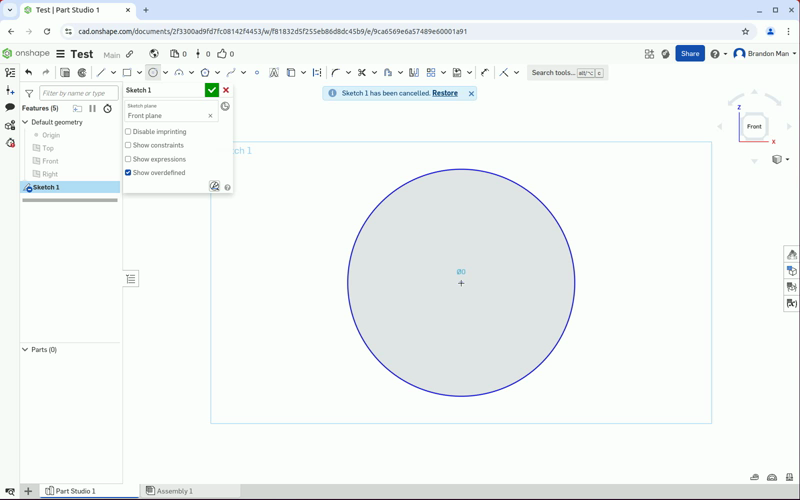
mouse_move(562, 282)
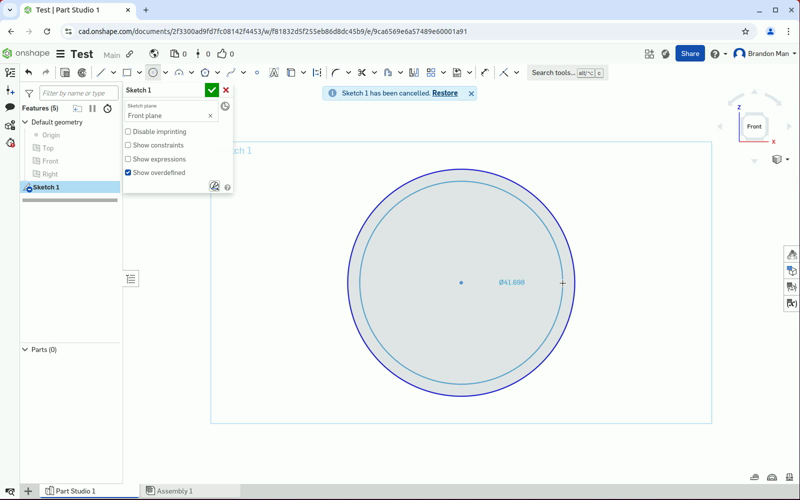
click(562, 282)
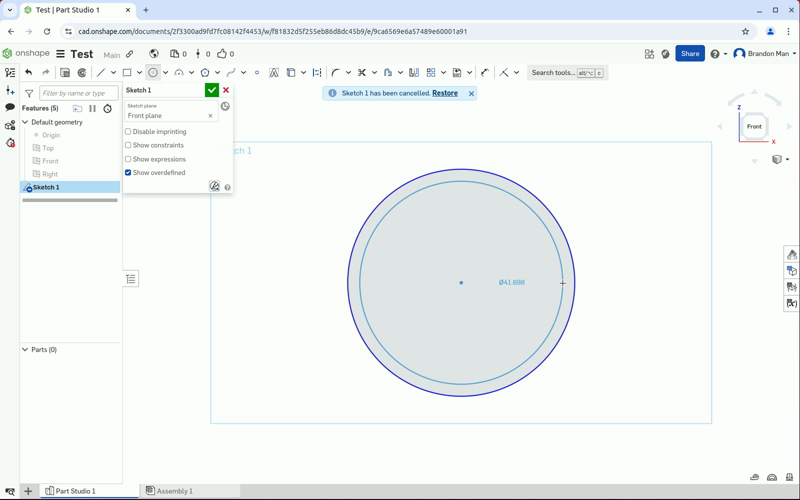
key(esc)
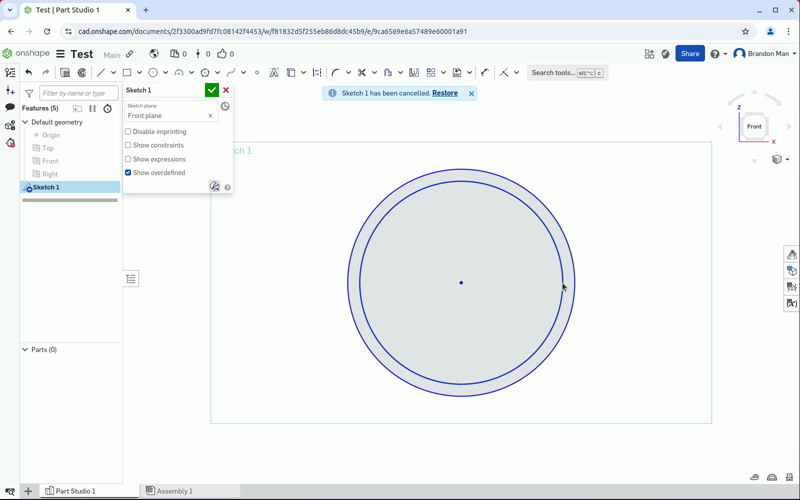
mouse_move(427, 181)
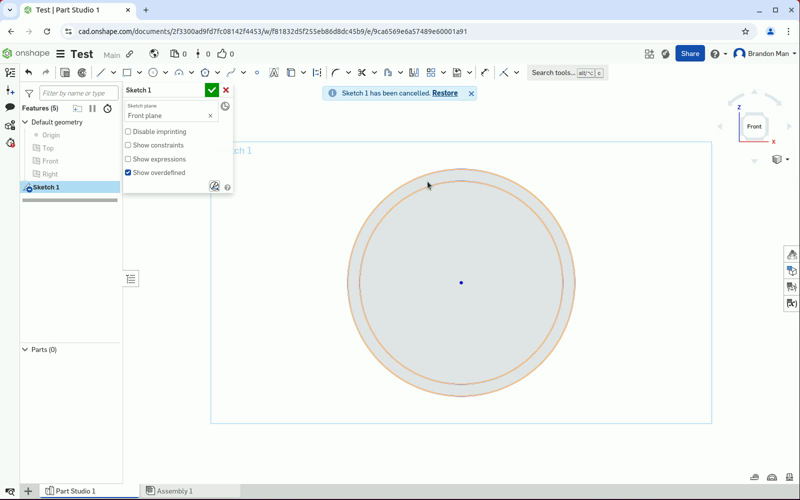
click(427, 181)
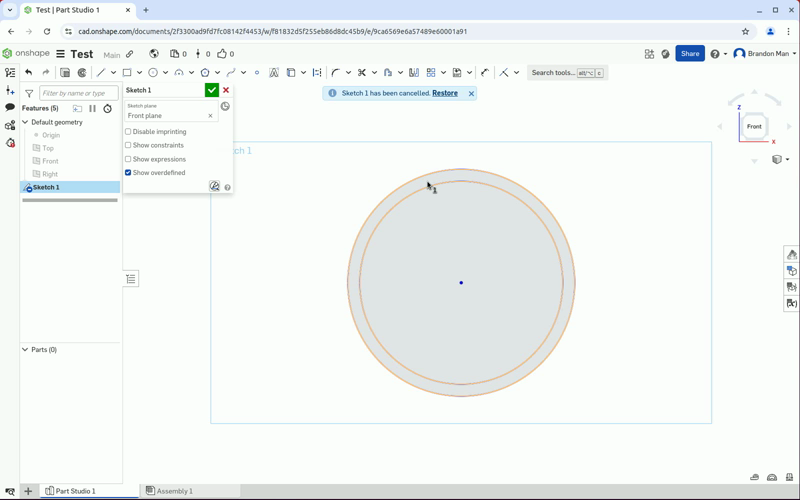
mouse_move(73, 352)
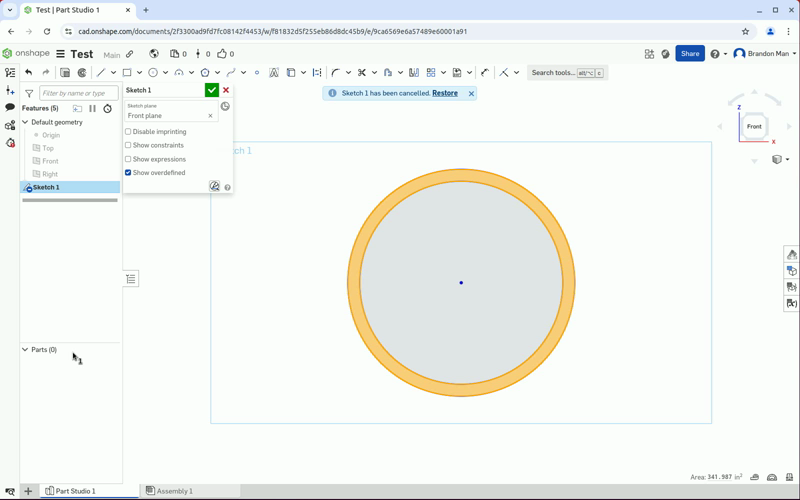
key(shift+y)
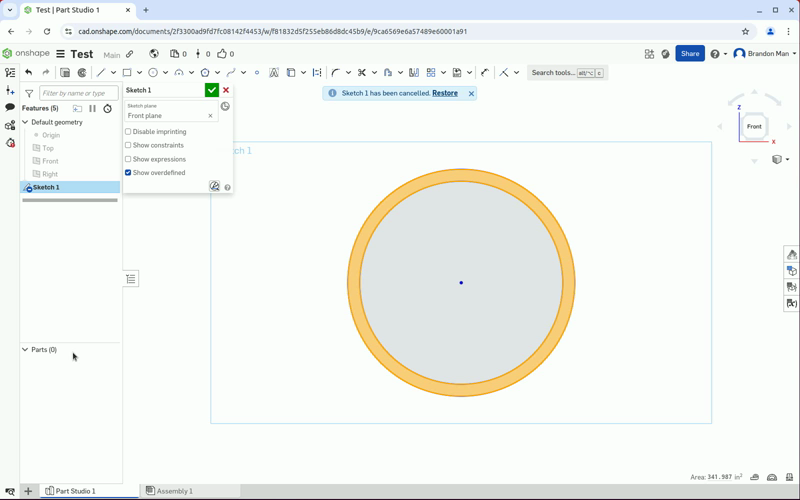
key(shift+e)
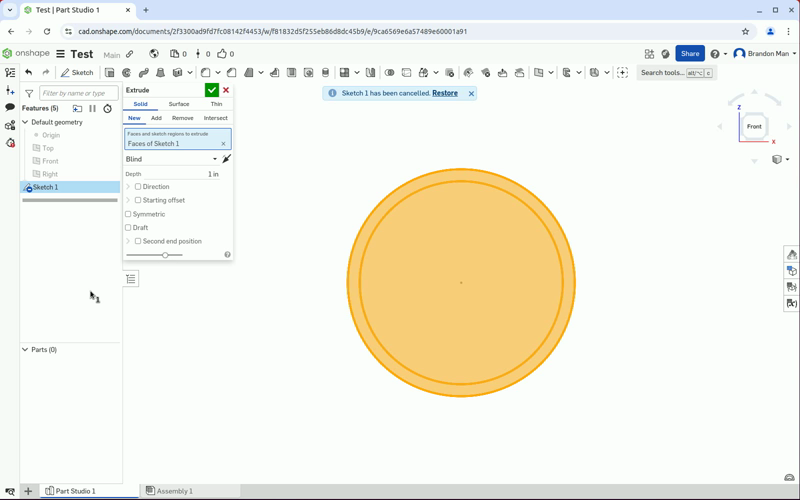
mouse_move(143, 106)
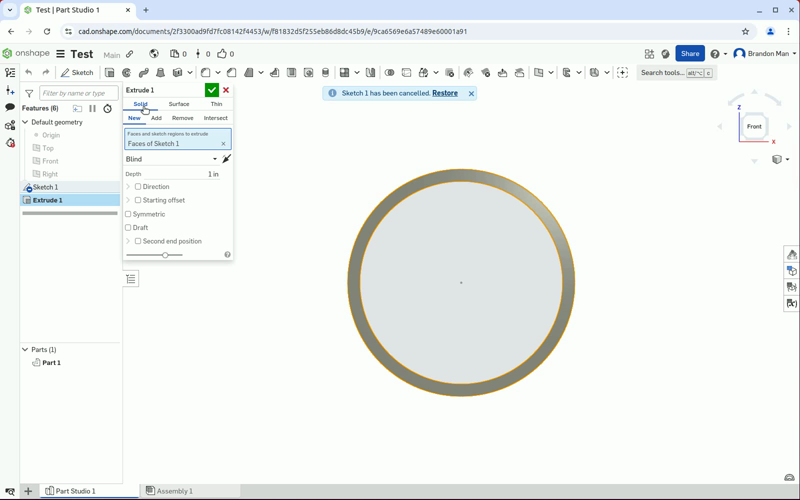
click(143, 106)
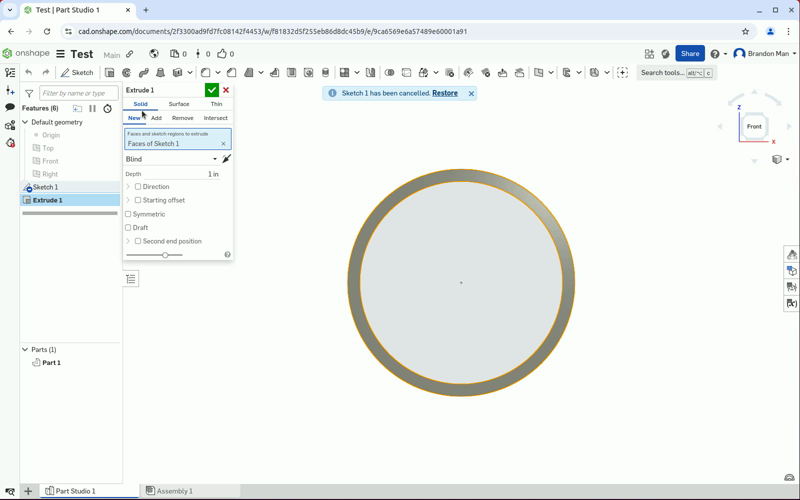
mouse_move(137, 120)
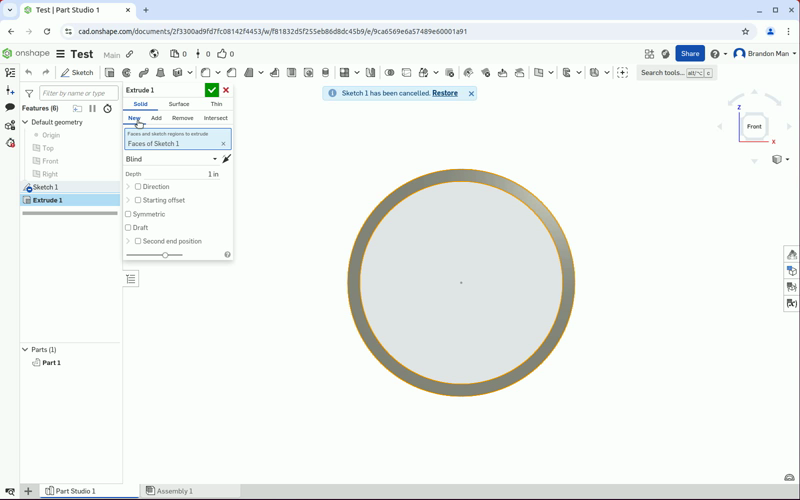
click(137, 120)
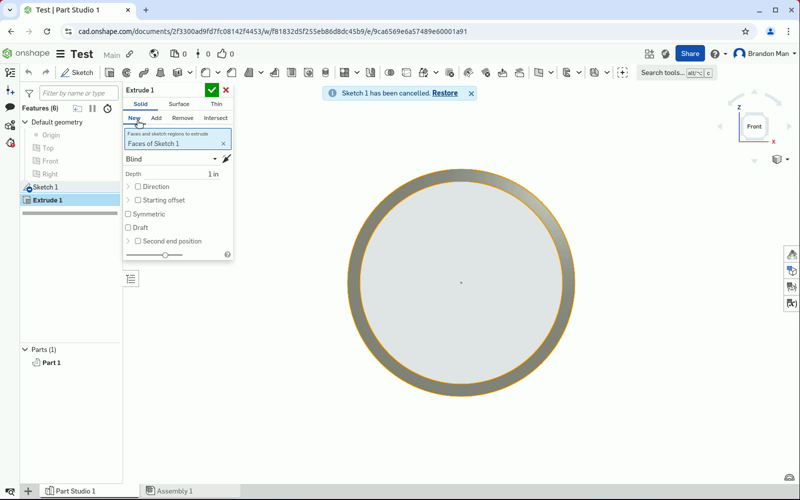
key(tab, 4)
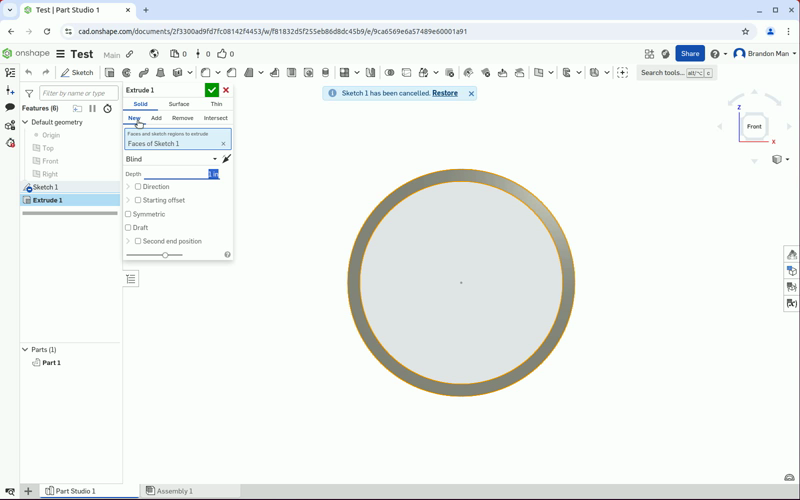
text(18.294)
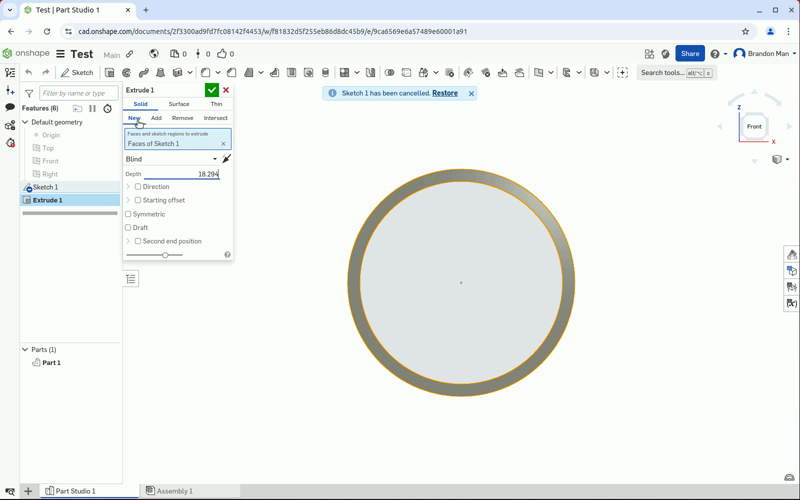
key(tab, 3)
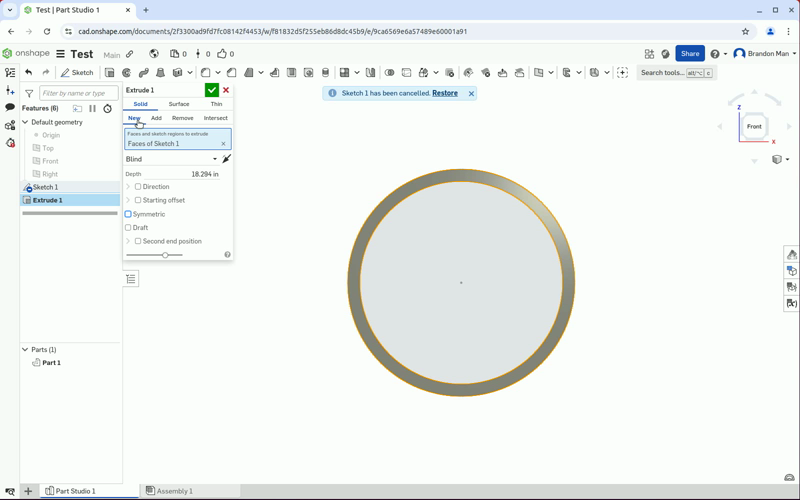
key(space)
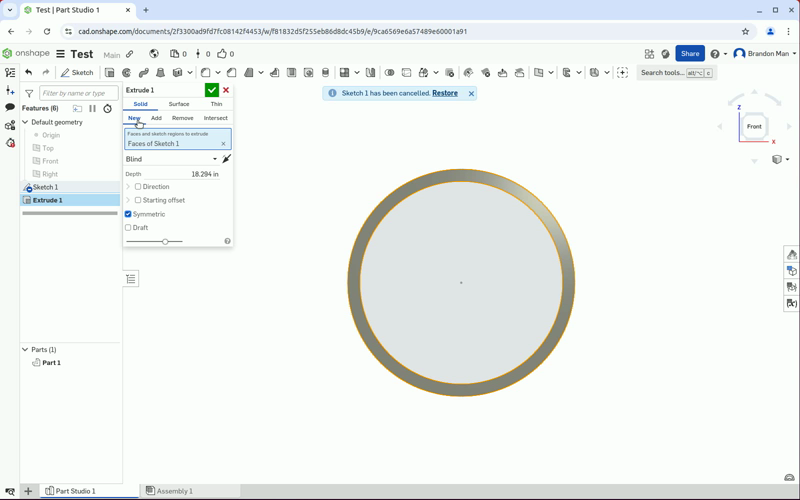
key(enter)
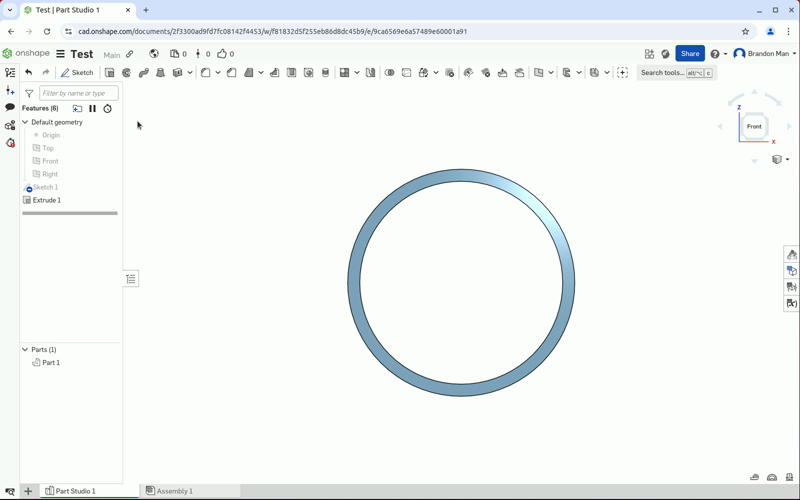
key(shift+h)
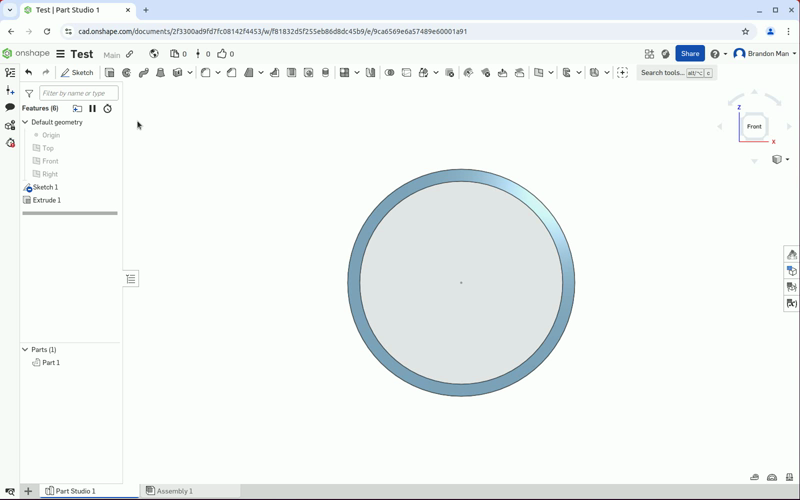
key(shift+h)
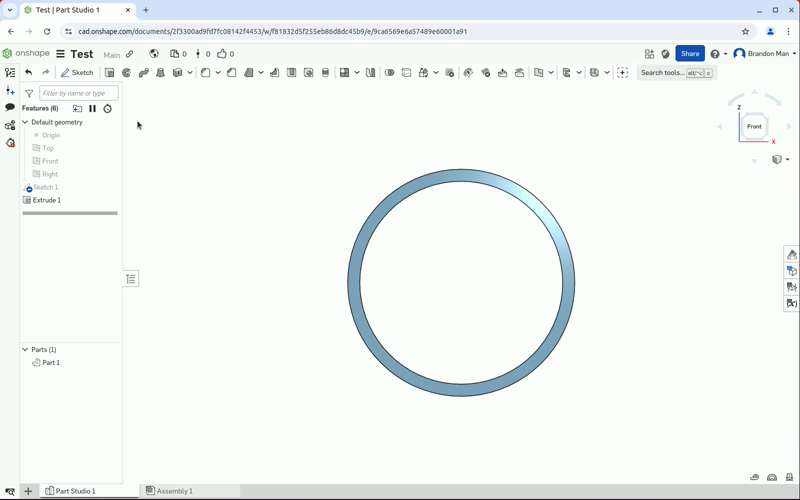
mouse_move(73, 189)
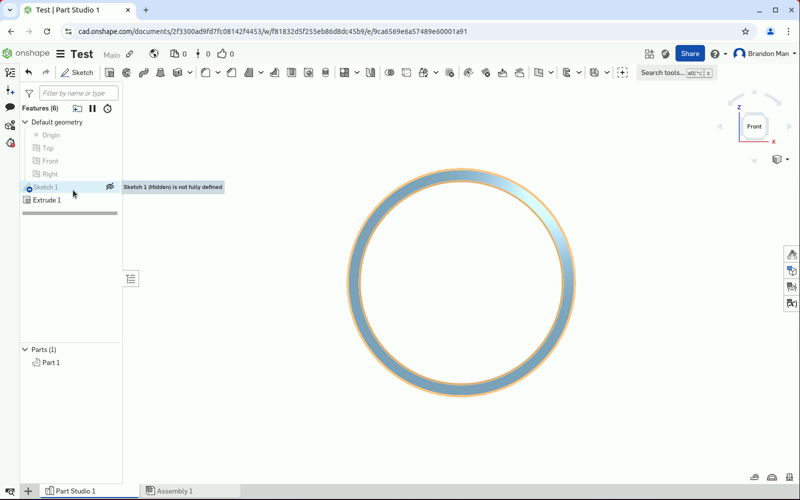
click(73, 189)
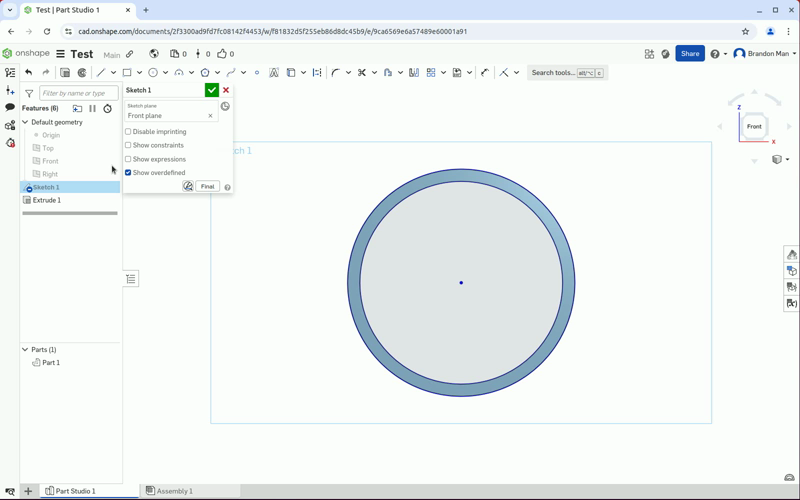
mouse_move(229, 92)
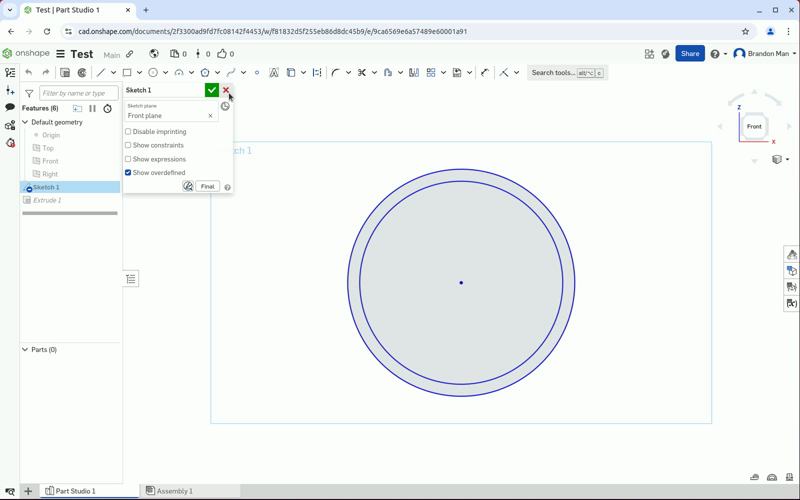
click(229, 92)
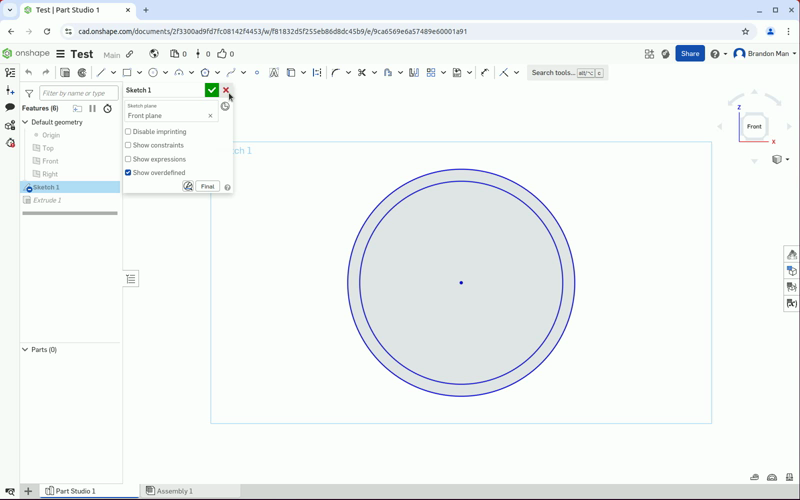
key(shift+s)
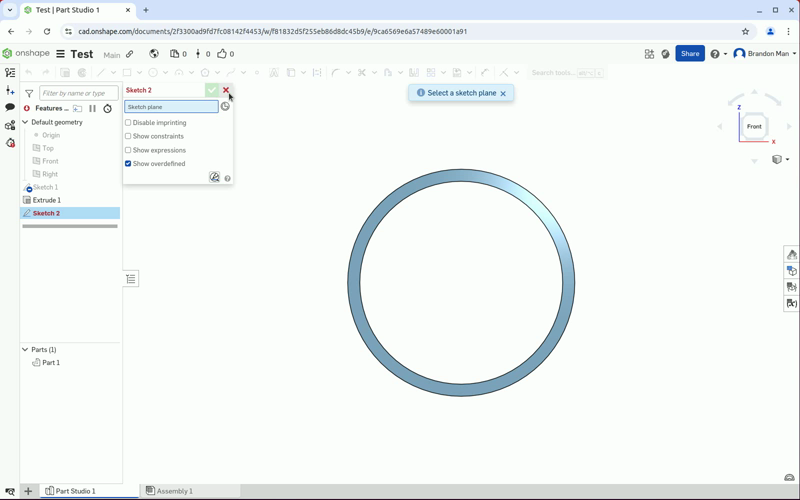
mouse_move(73, 163)
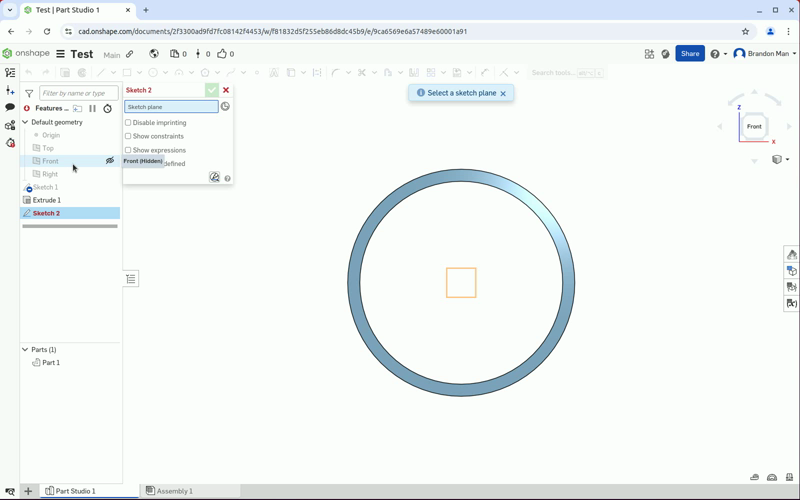
click(73, 163)
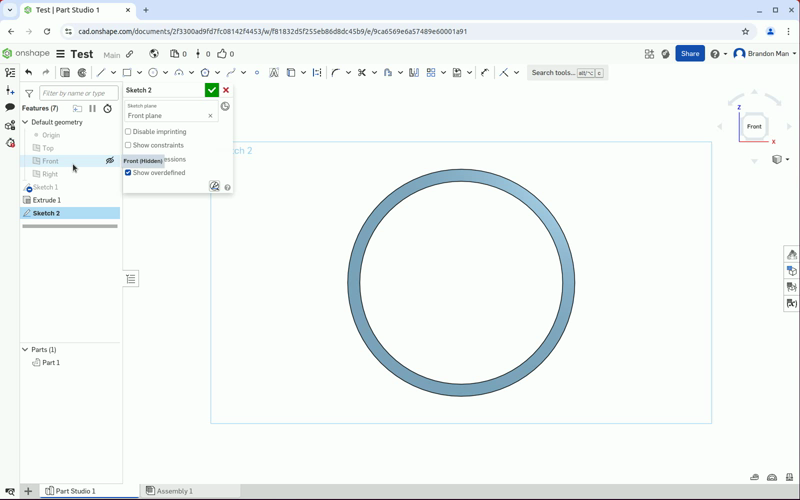
mouse_move(73, 352)
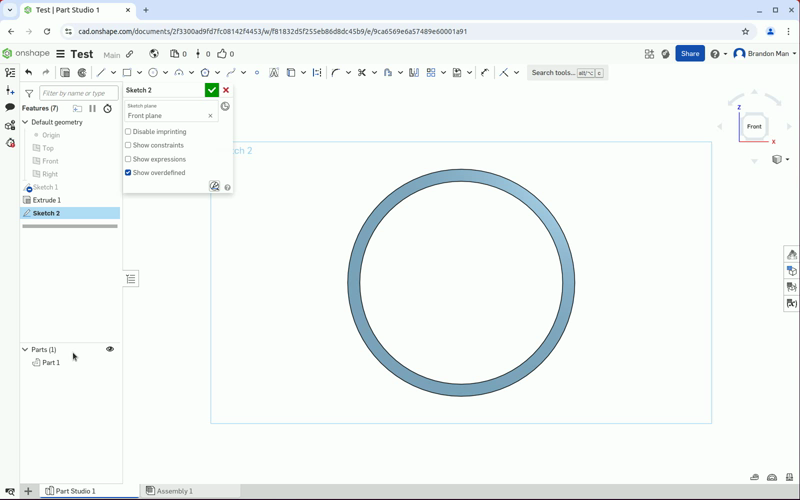
key(y)
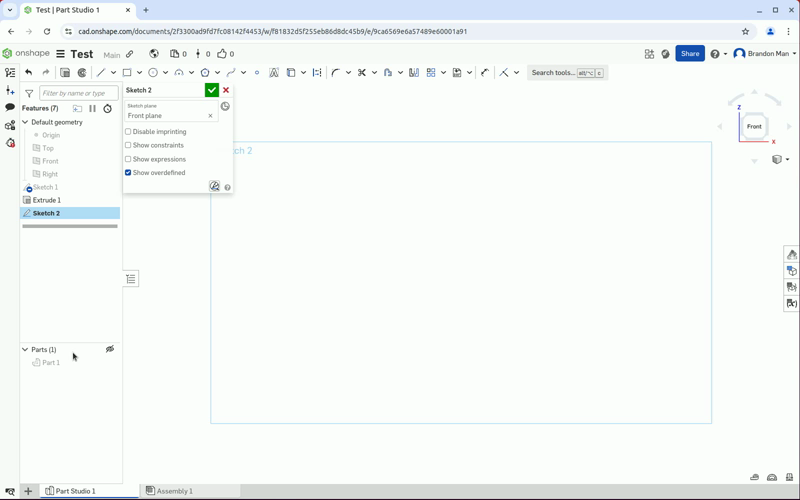
key(c)
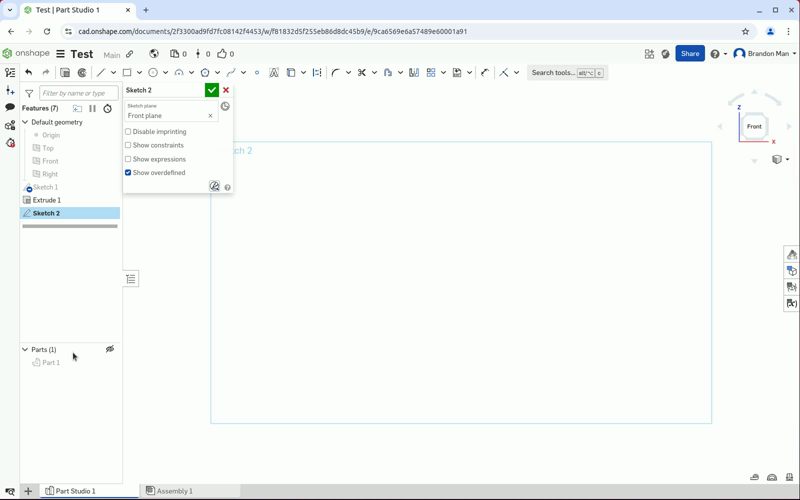
key_down(shift)
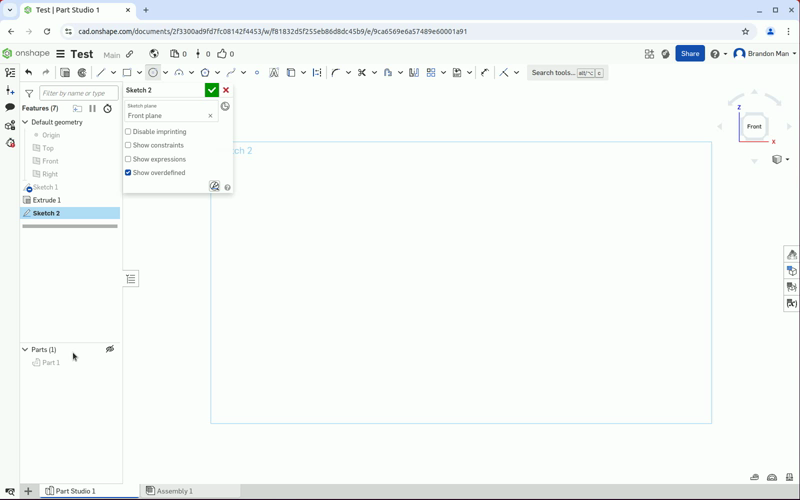
mouse_move(461, 282)
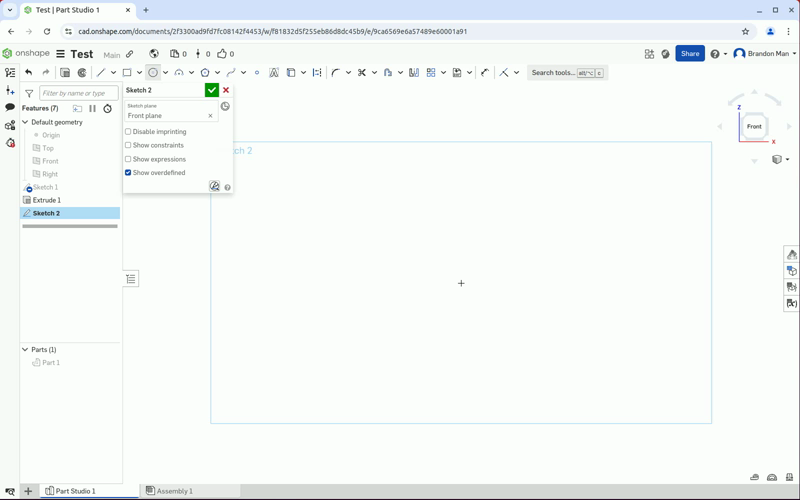
click(461, 282)
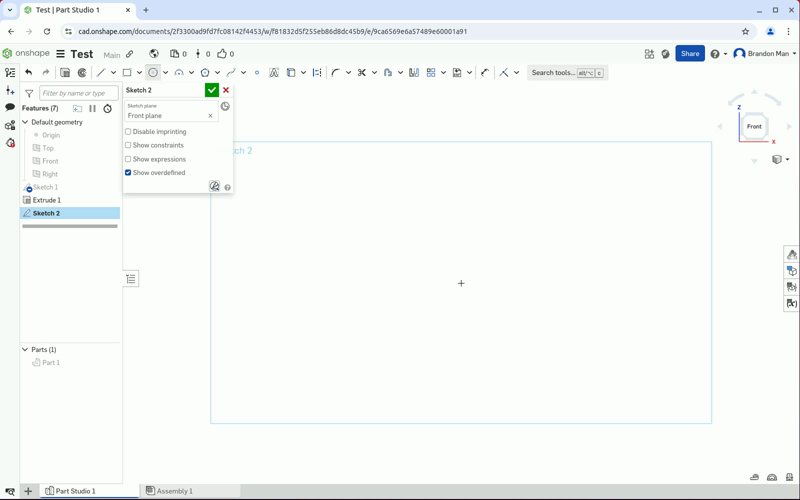
key_up(shift)
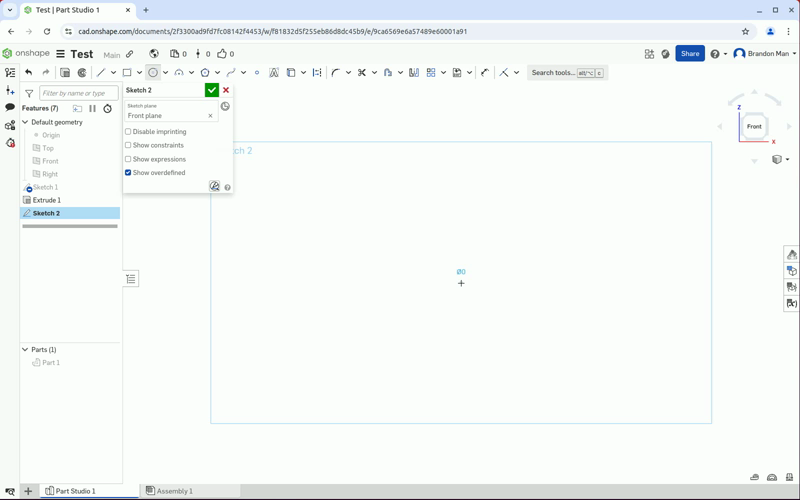
mouse_move(495, 282)
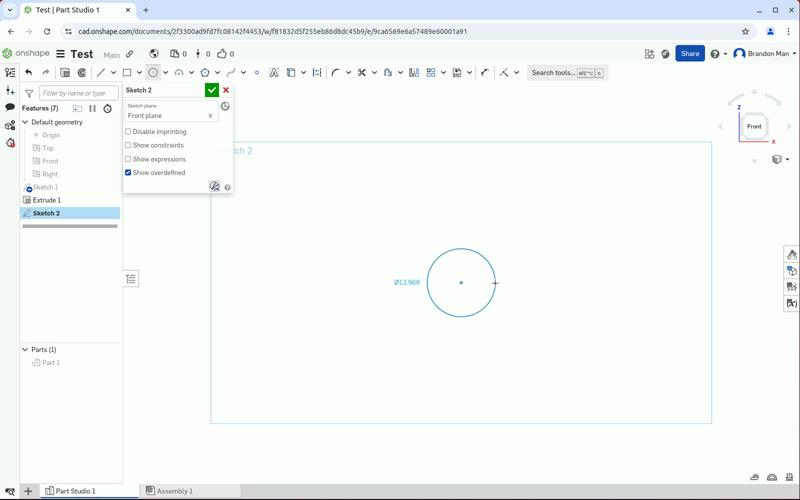
click(495, 282)
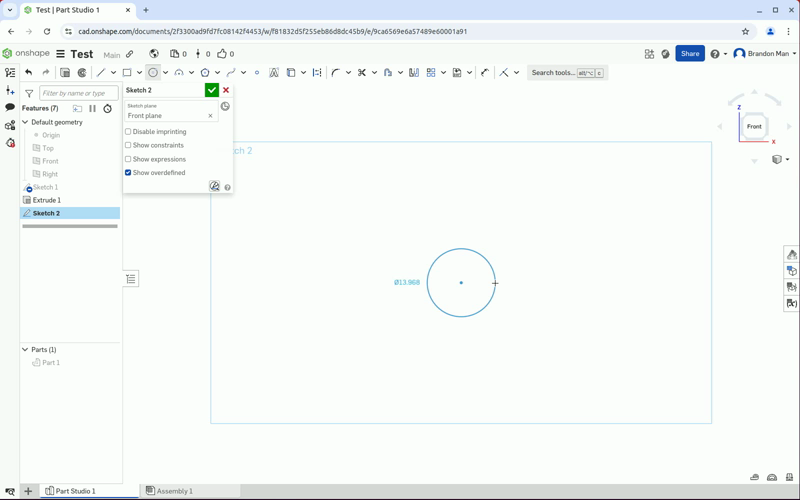
key(esc)
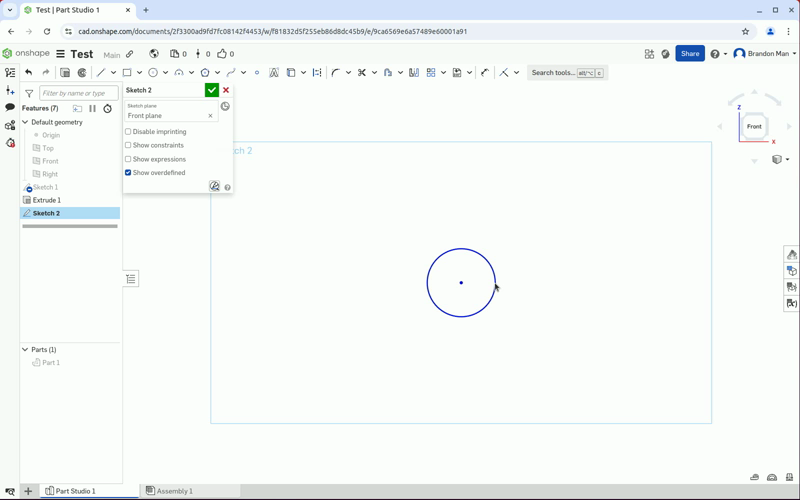
key(c)
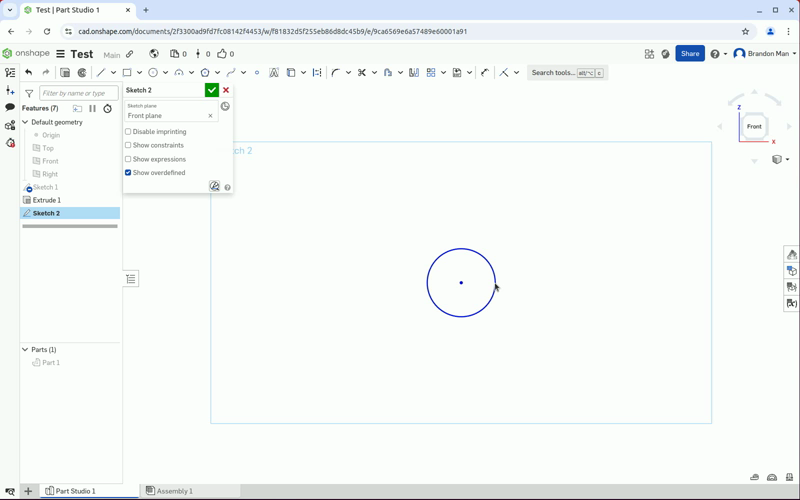
key_down(shift)
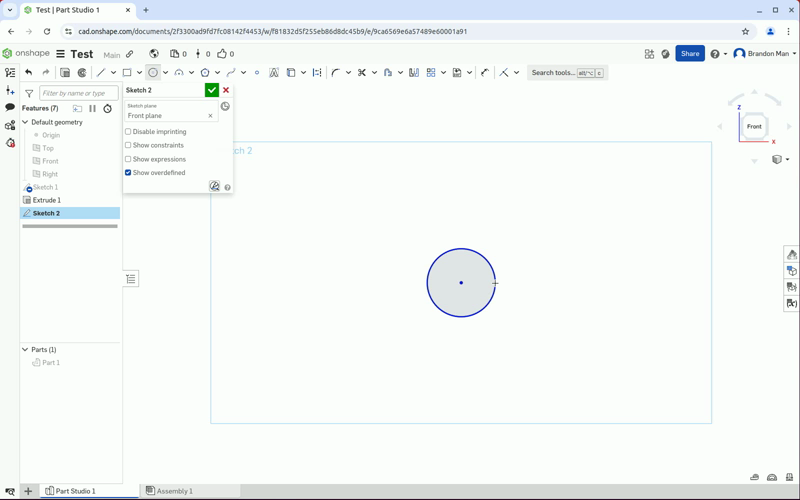
mouse_move(461, 282)
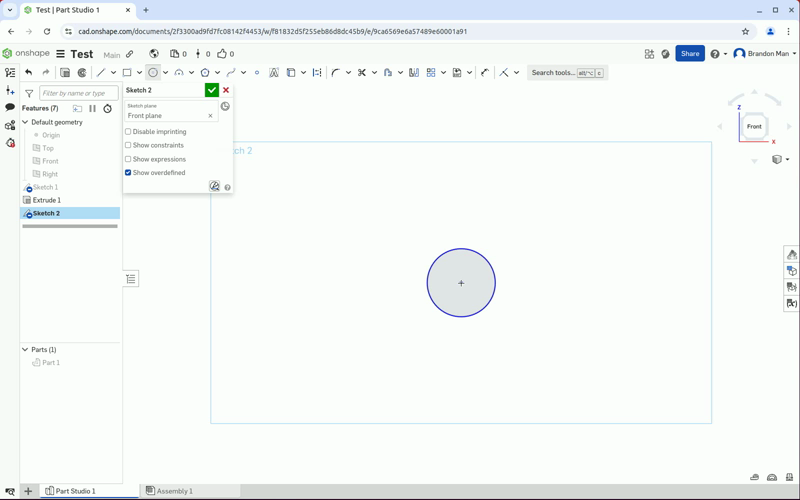
click(461, 282)
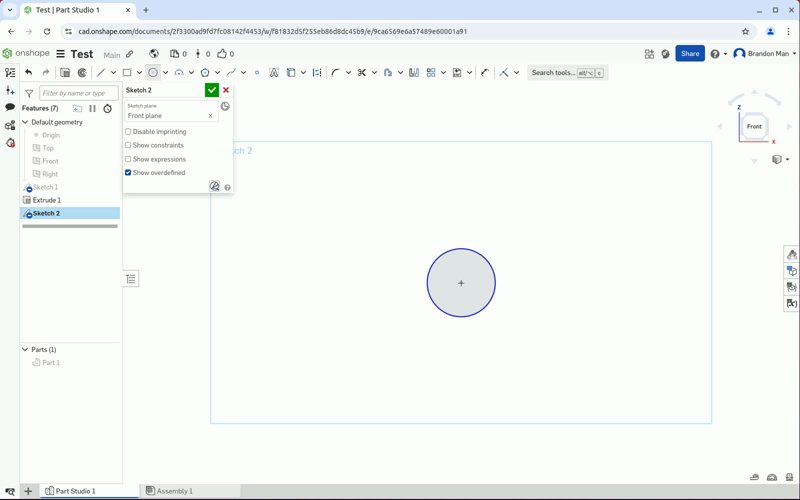
key_up(shift)
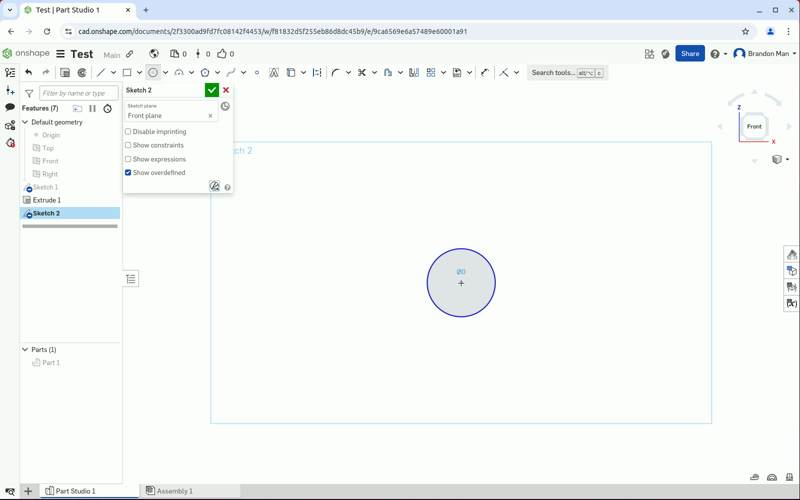
mouse_move(472, 282)
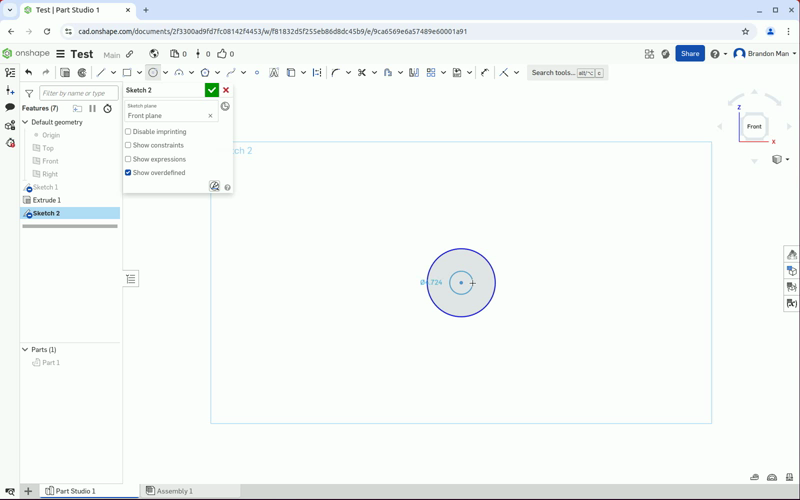
click(472, 282)
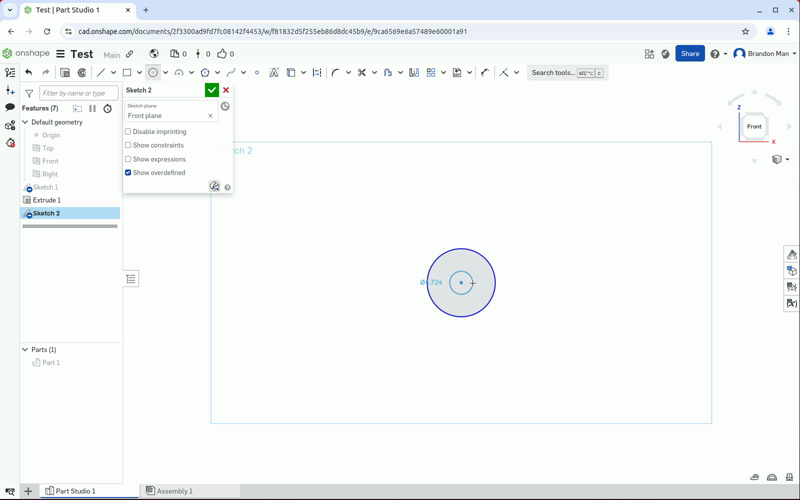
key(esc)
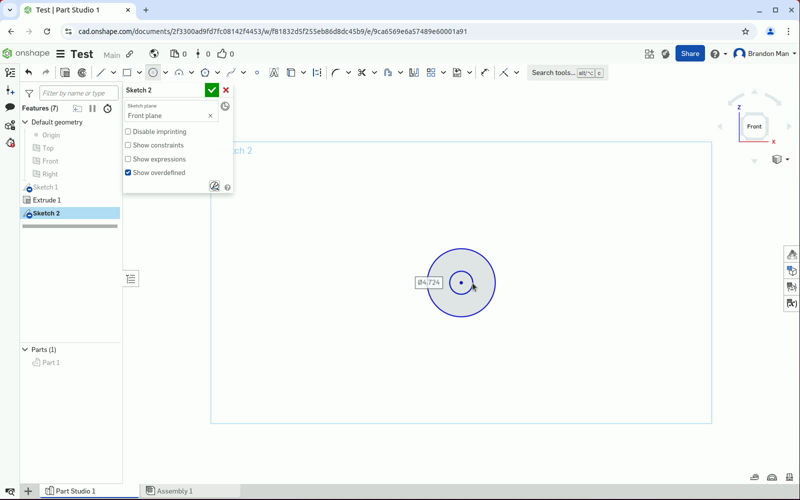
mouse_move(455, 258)
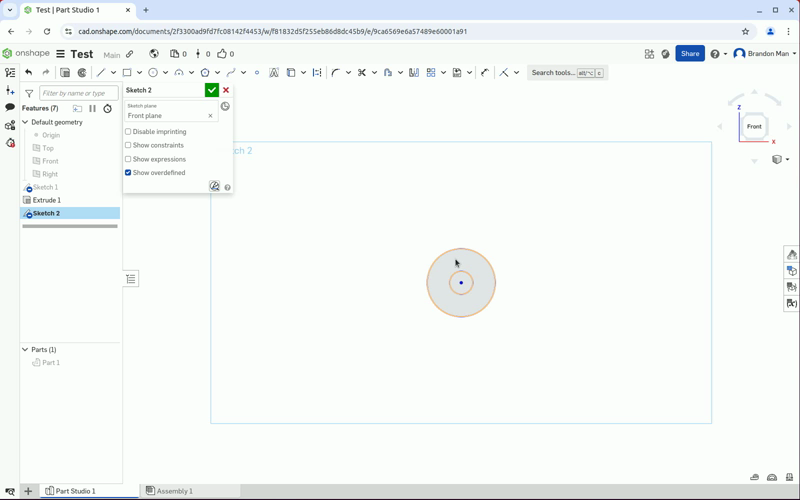
click(455, 258)
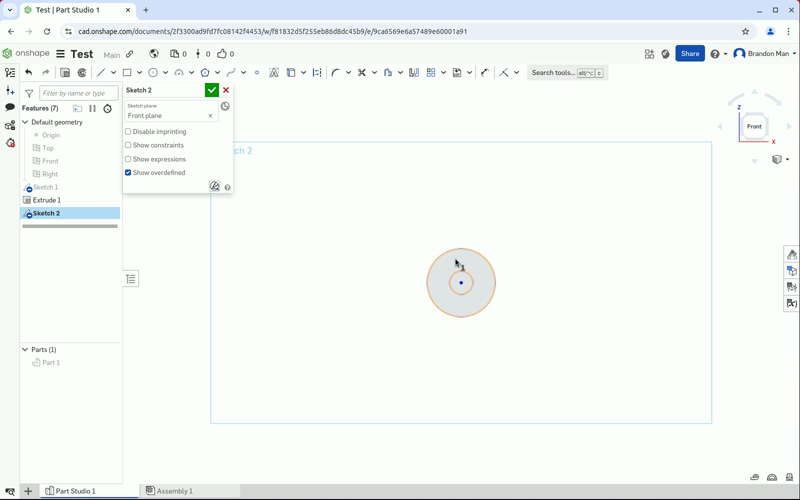
mouse_move(73, 352)
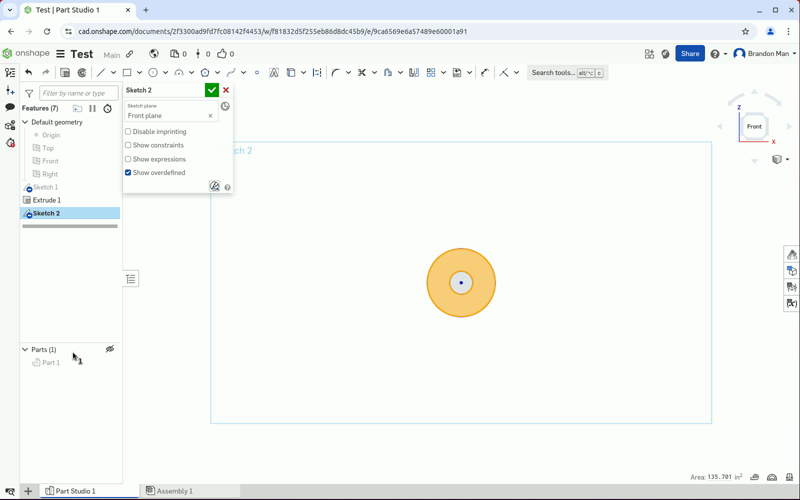
key(shift+y)
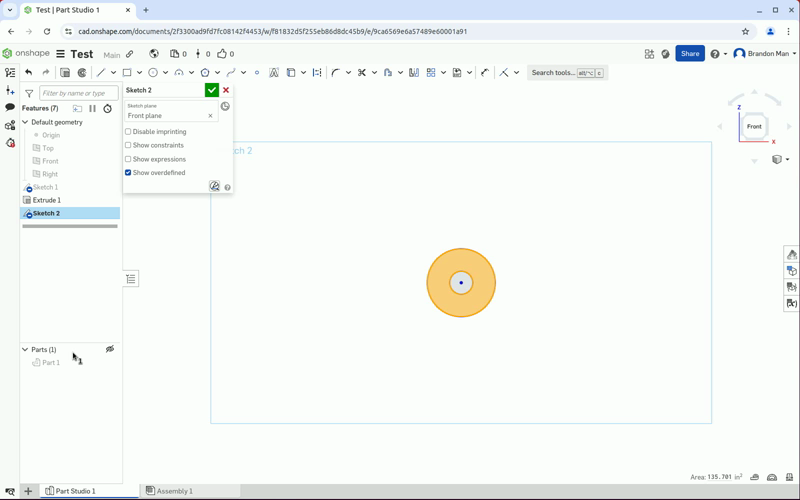
key(shift+e)
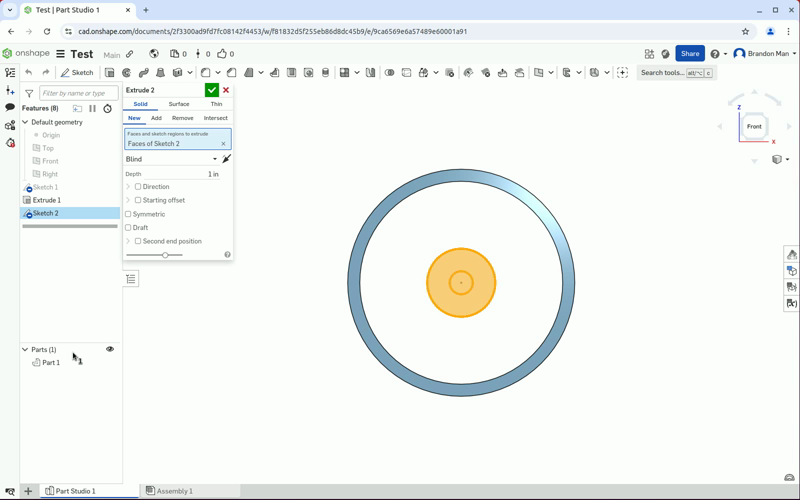
mouse_move(143, 106)
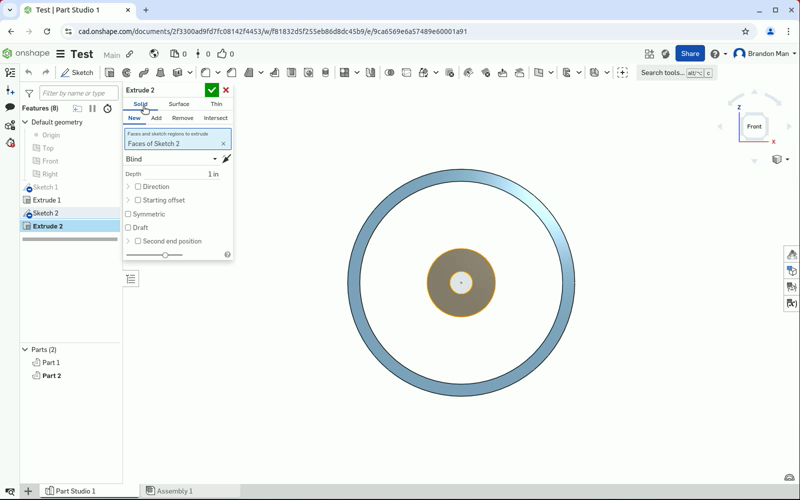
click(143, 106)
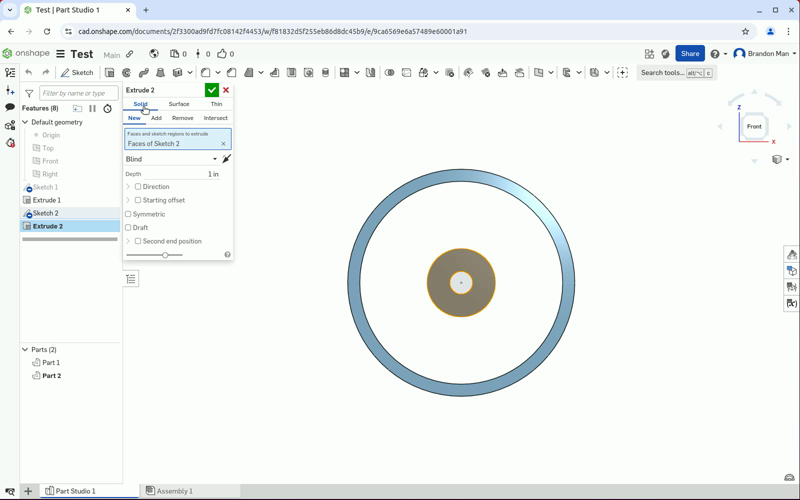
mouse_move(137, 120)
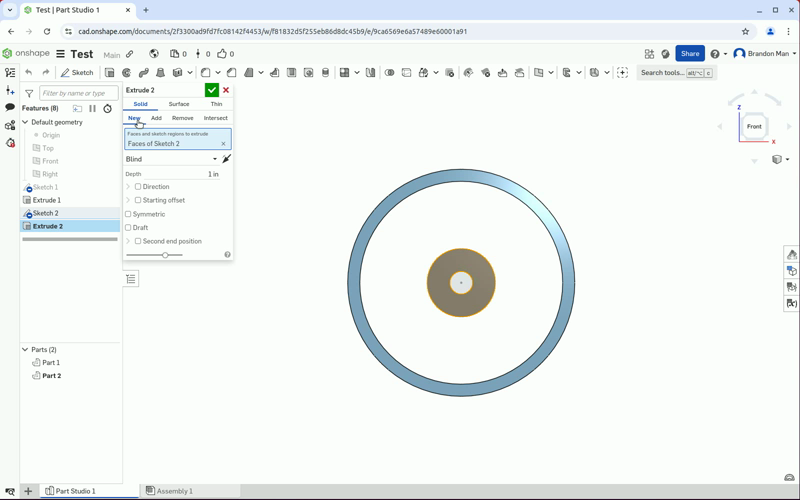
click(137, 120)
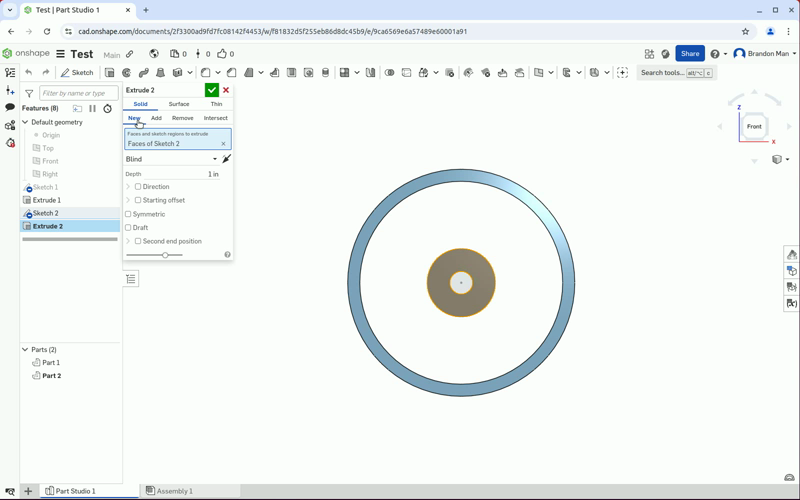
key(tab, 4)
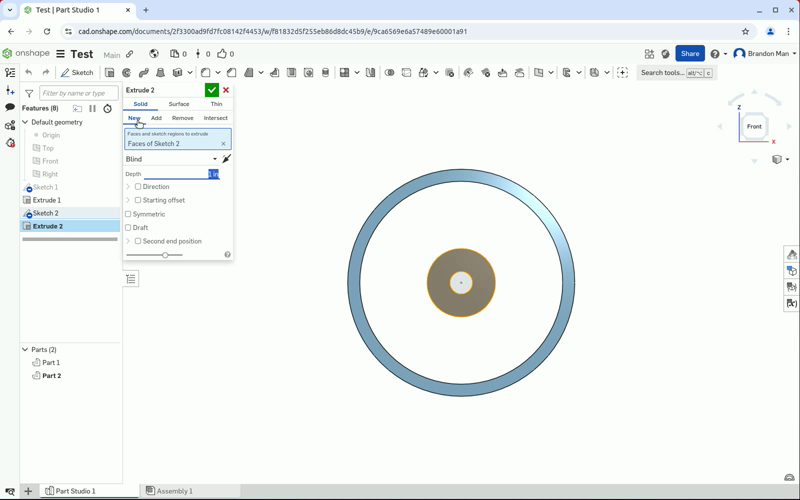
text(18.294)
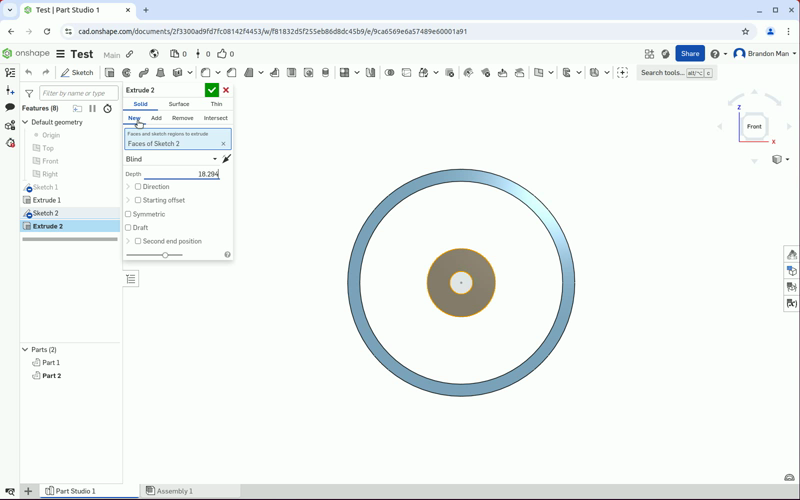
key(tab, 3)
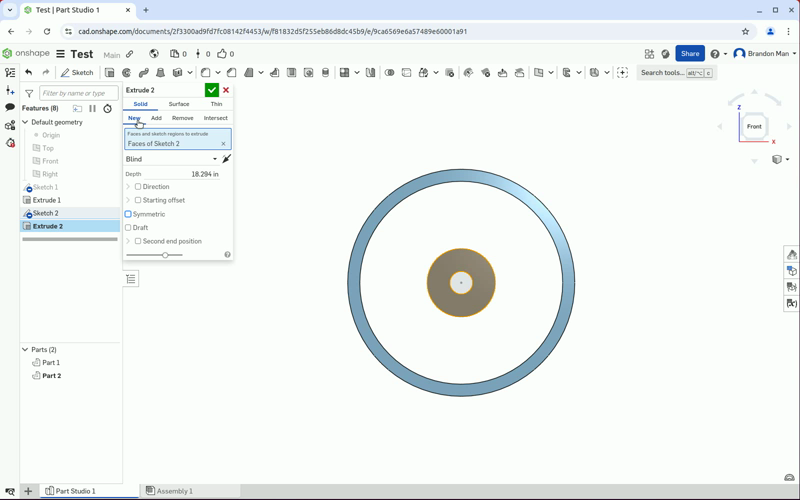
key(space)
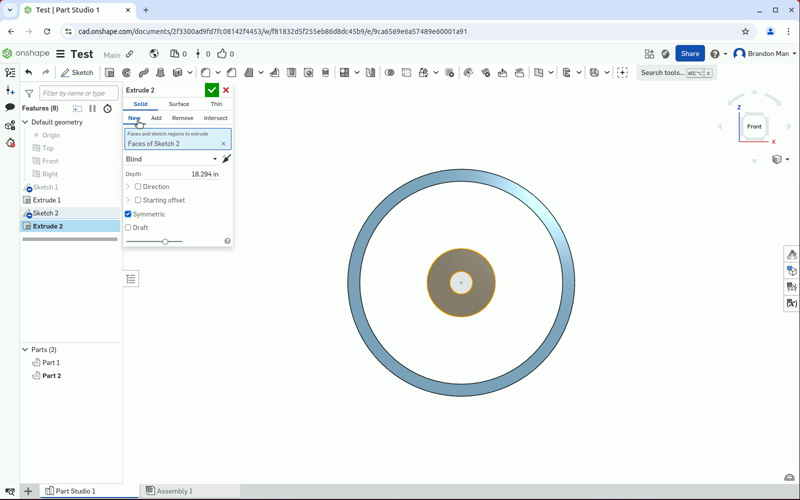
key(enter)
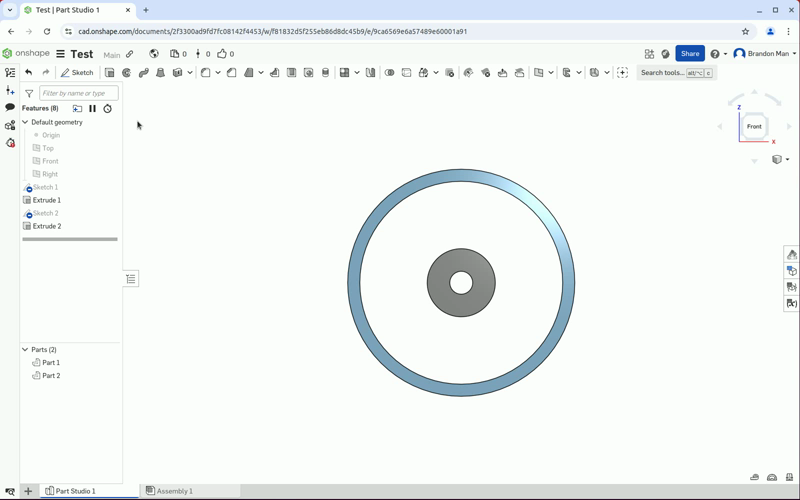
key(shift+h)
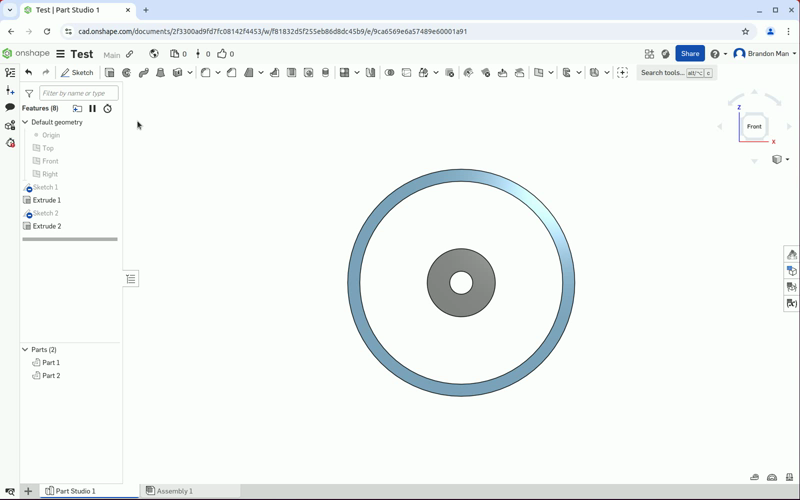
key(shift+h)
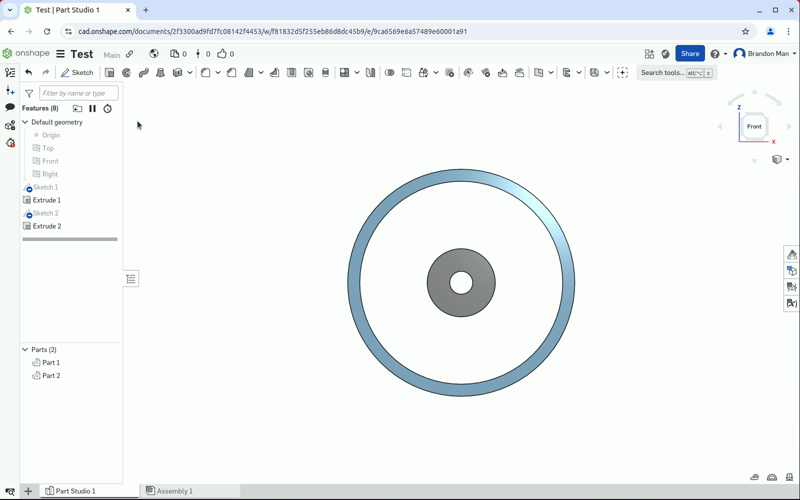
mouse_move(73, 189)
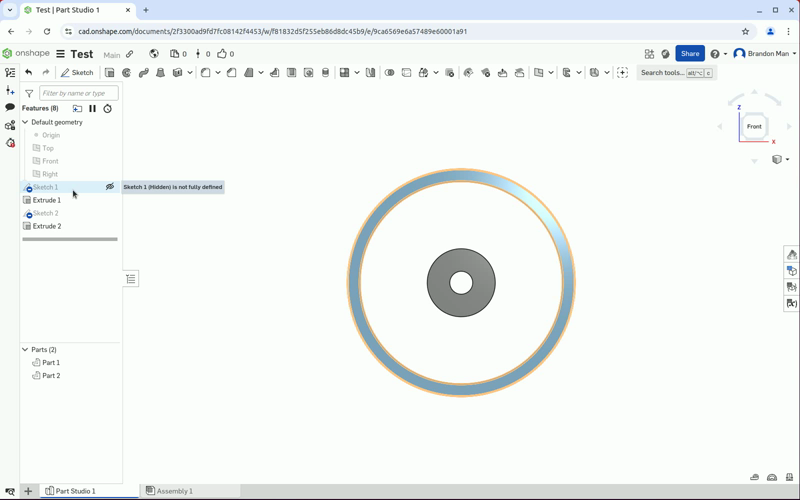
click(73, 189)
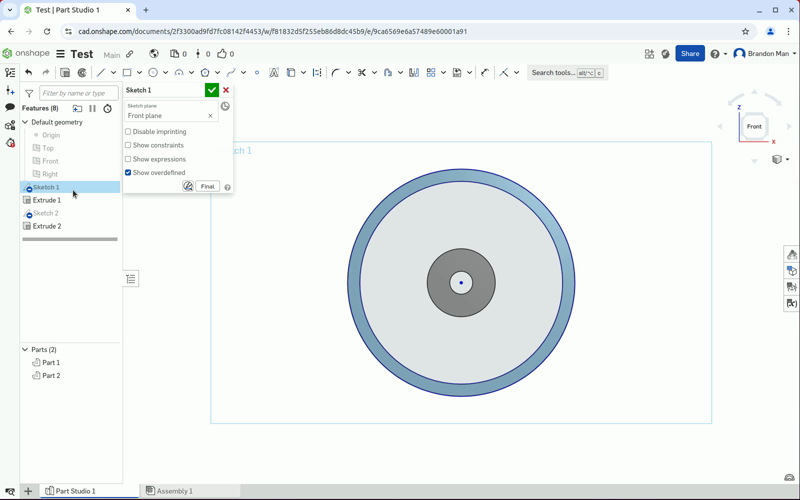
mouse_move(229, 92)
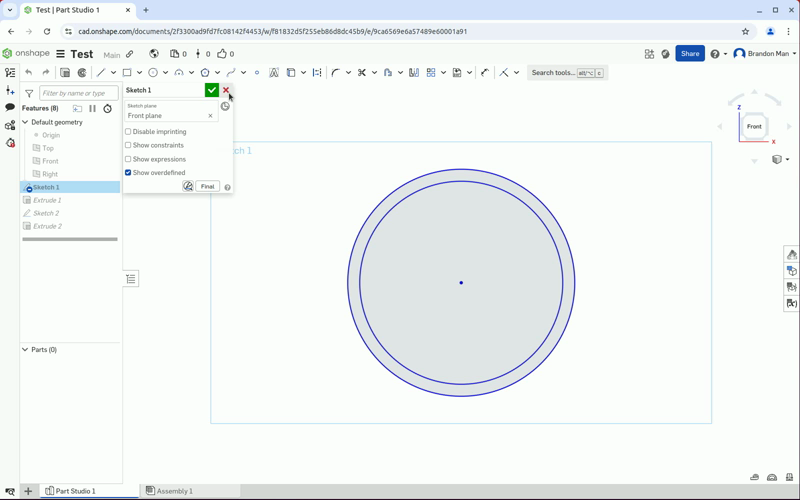
click(229, 92)
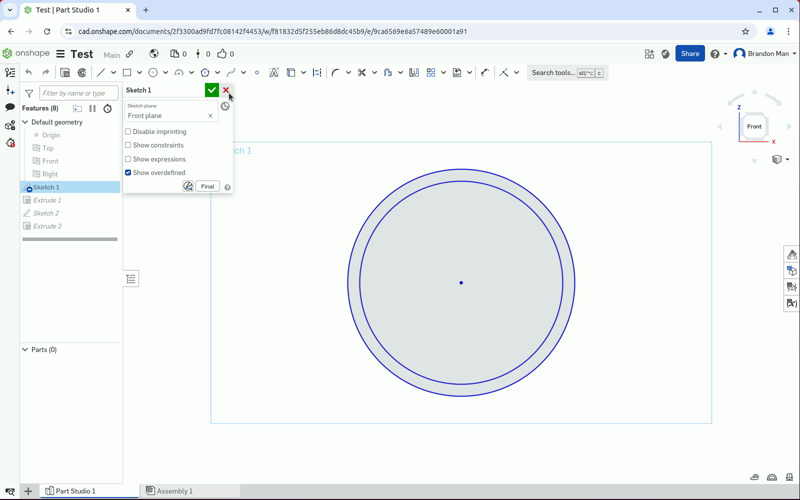
key(shift+s)
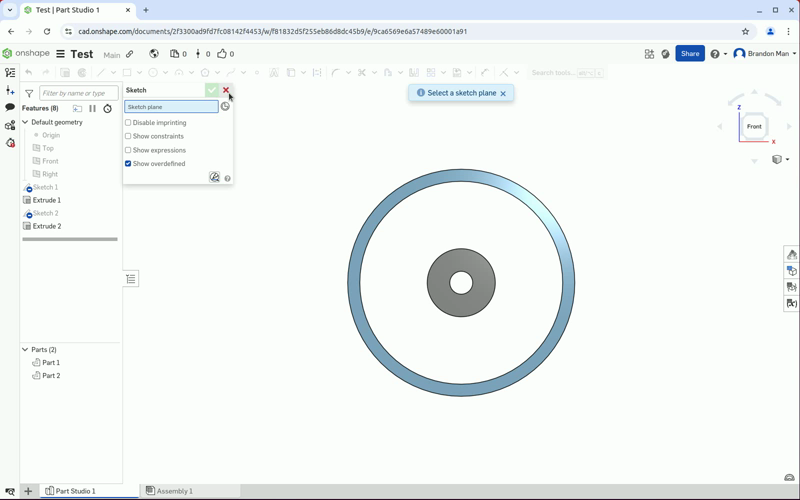
mouse_move(73, 163)
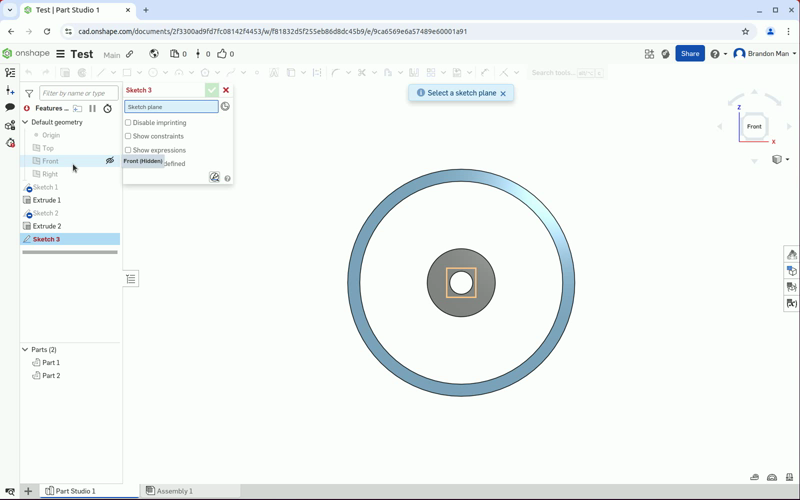
click(73, 163)
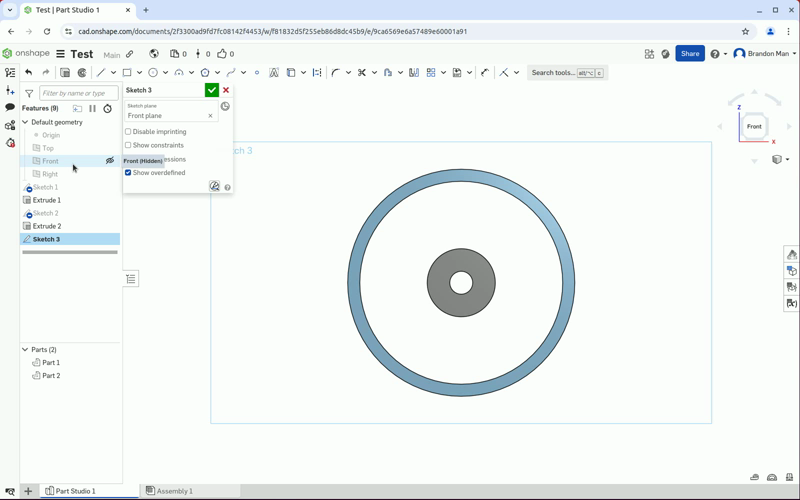
mouse_move(73, 352)
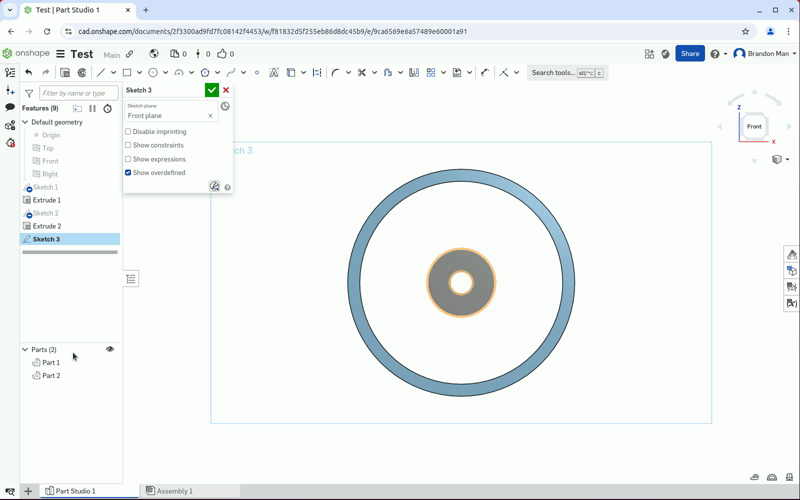
key(y)
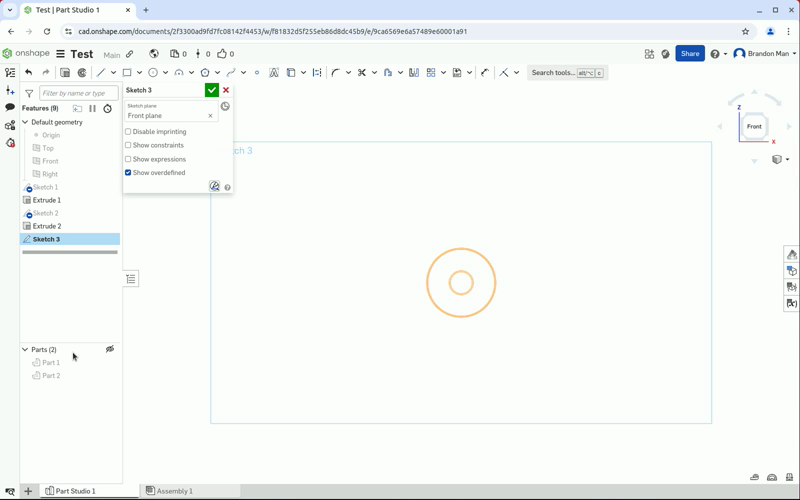
key(c)
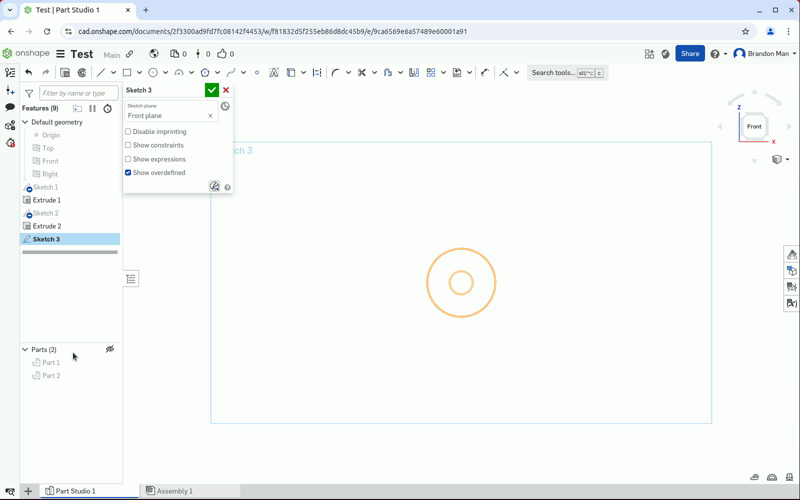
key_down(shift)
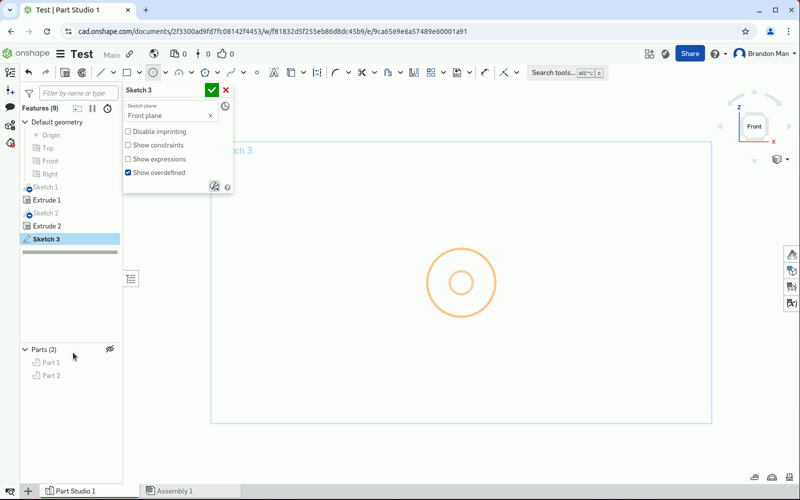
mouse_move(461, 282)
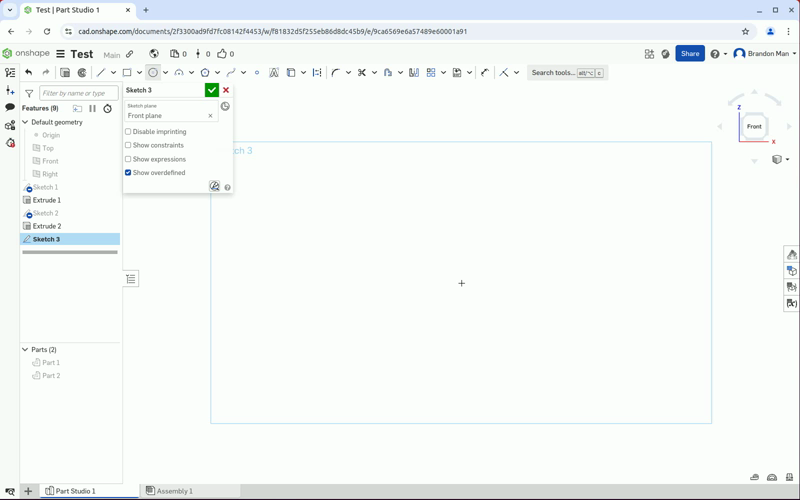
click(461, 282)
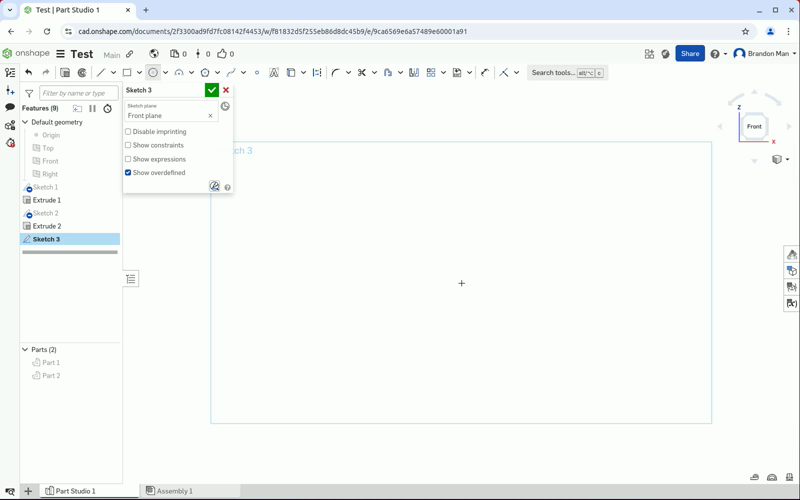
key_up(shift)
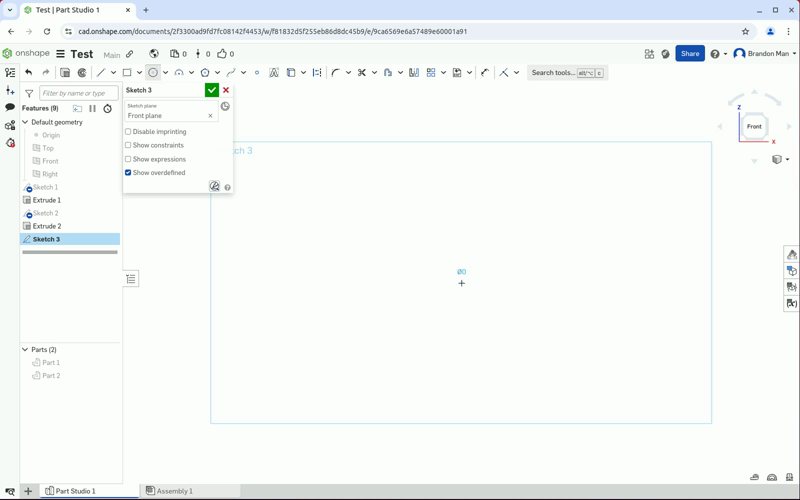
mouse_move(564, 282)
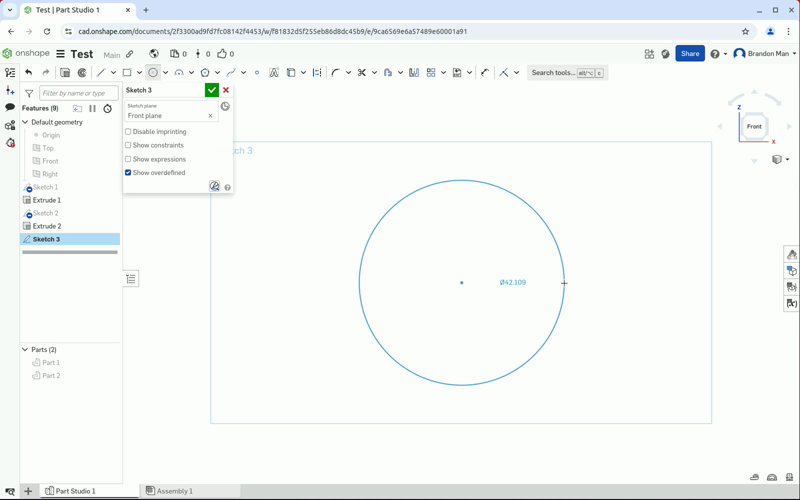
click(564, 282)
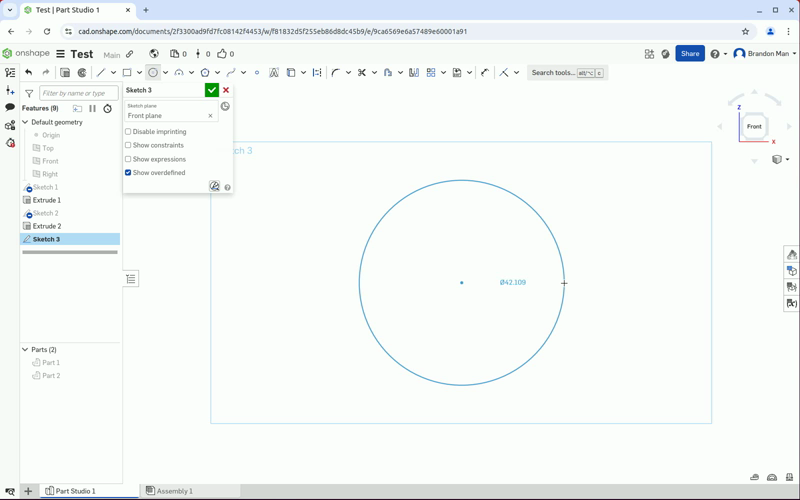
key(esc)
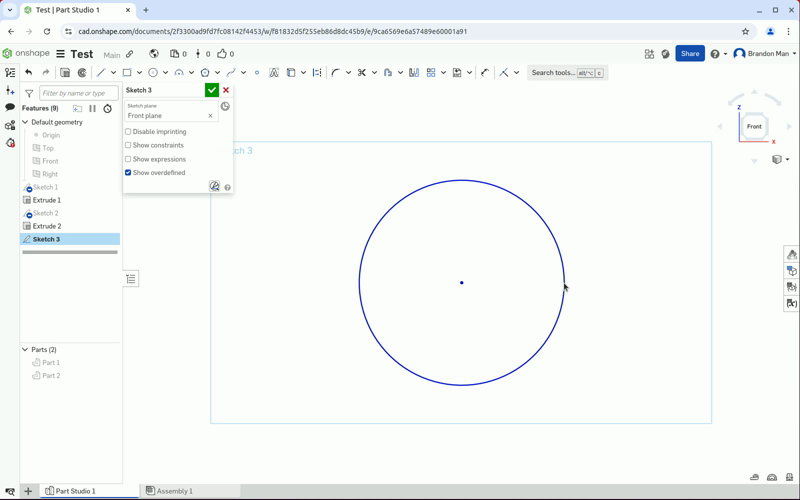
key(c)
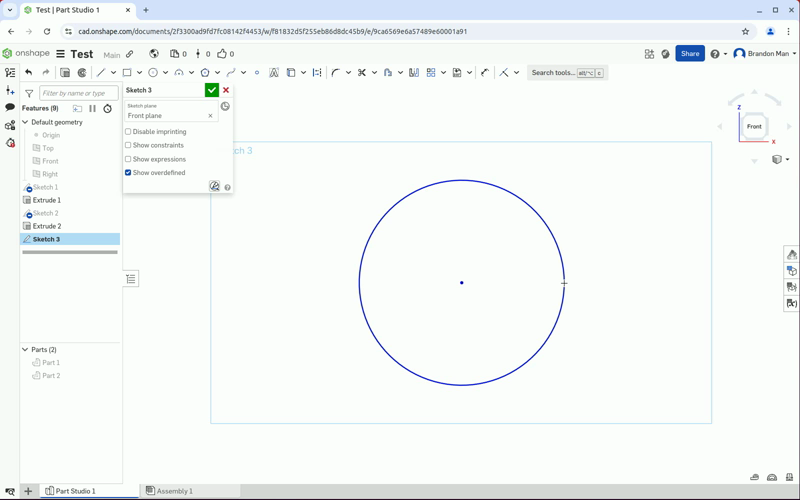
key_down(shift)
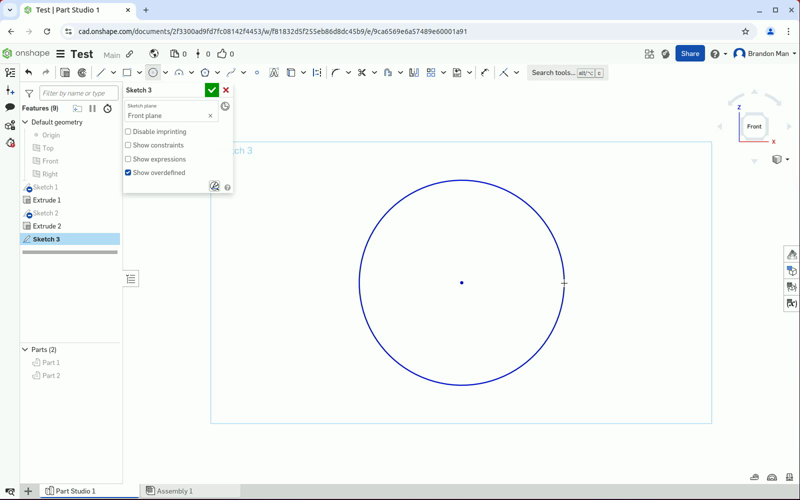
mouse_move(461, 282)
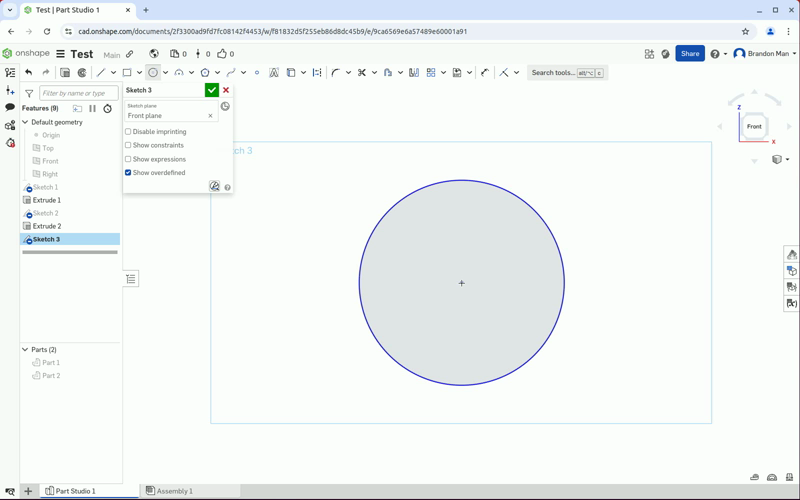
click(461, 282)
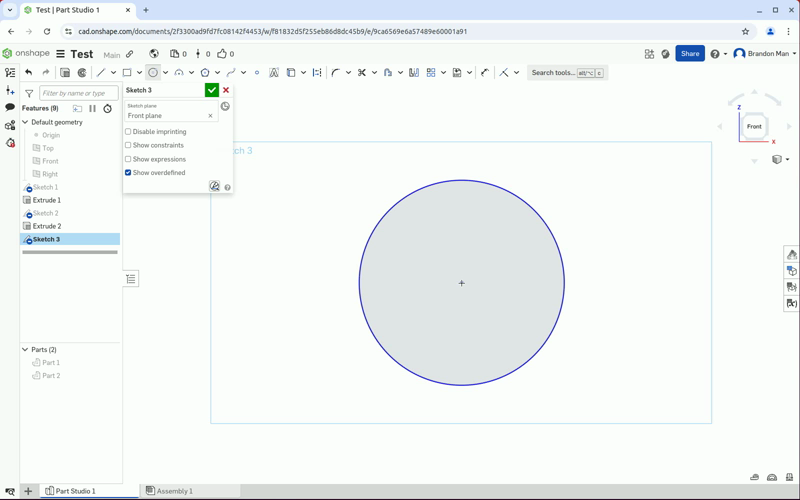
key_up(shift)
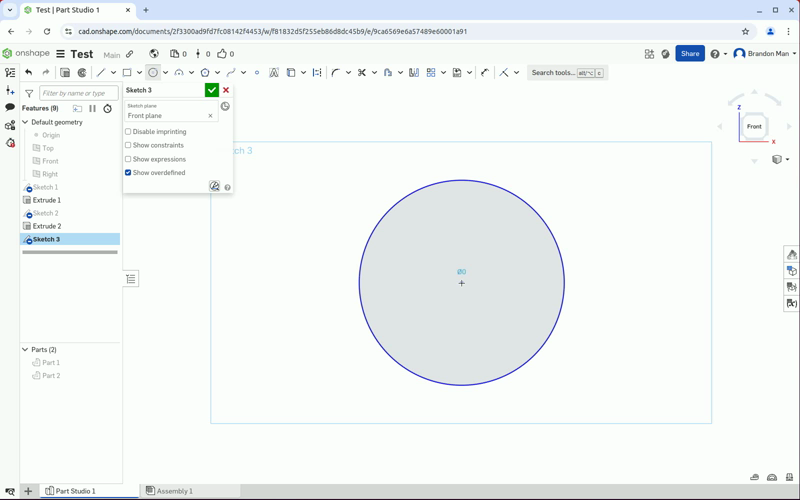
mouse_move(495, 282)
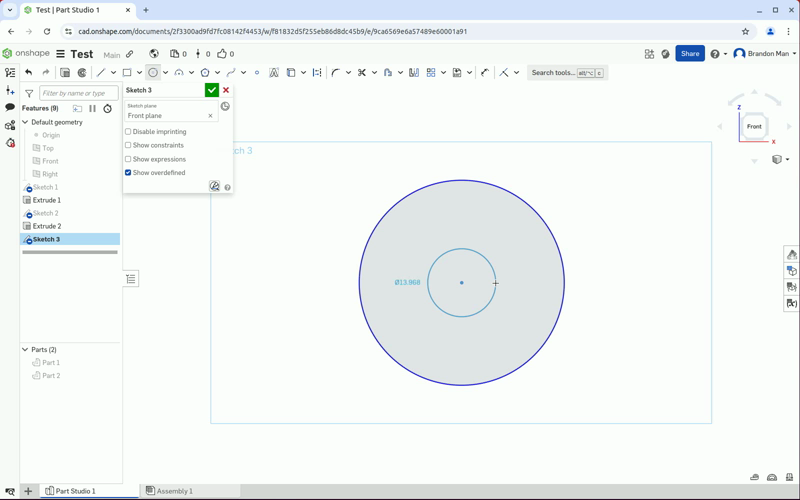
click(495, 282)
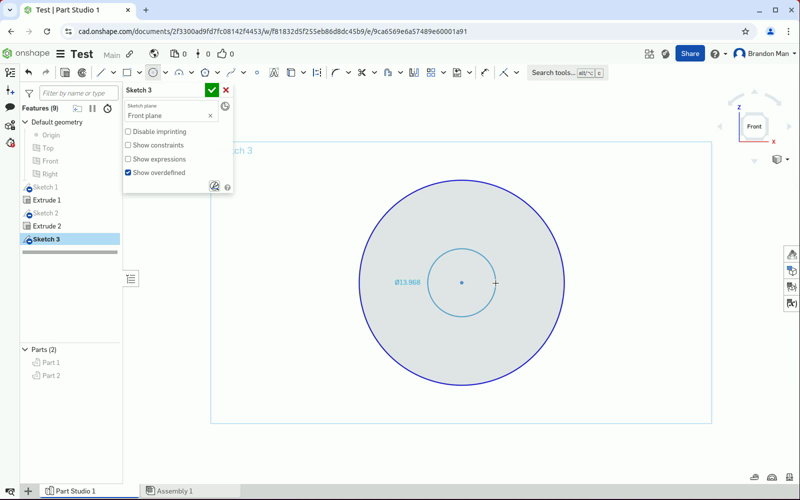
key(esc)
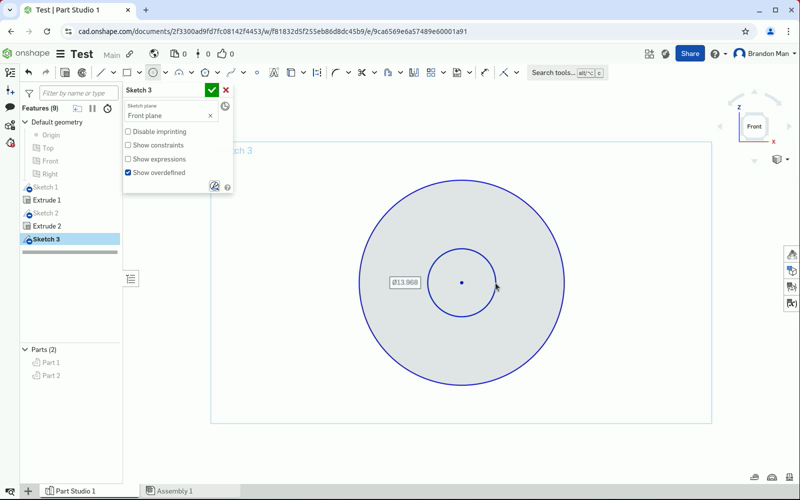
mouse_move(467, 214)
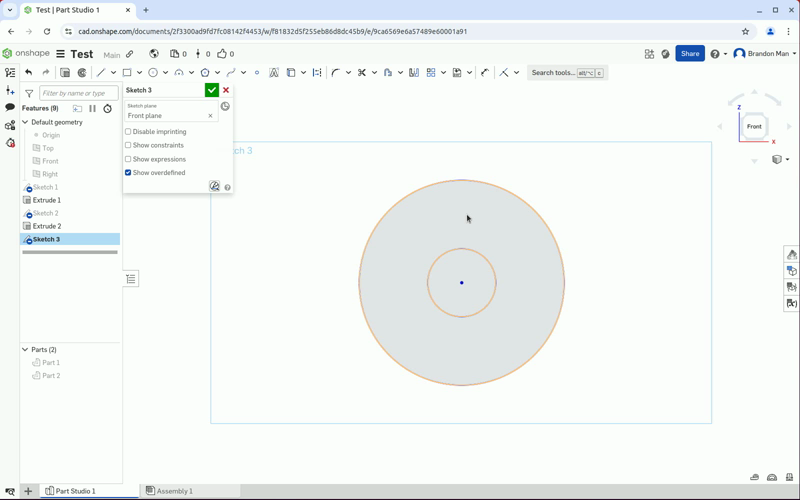
click(467, 214)
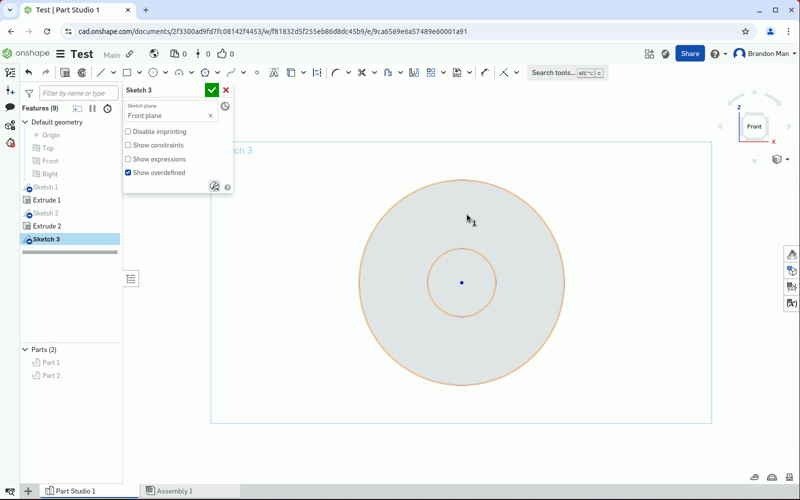
mouse_move(73, 352)
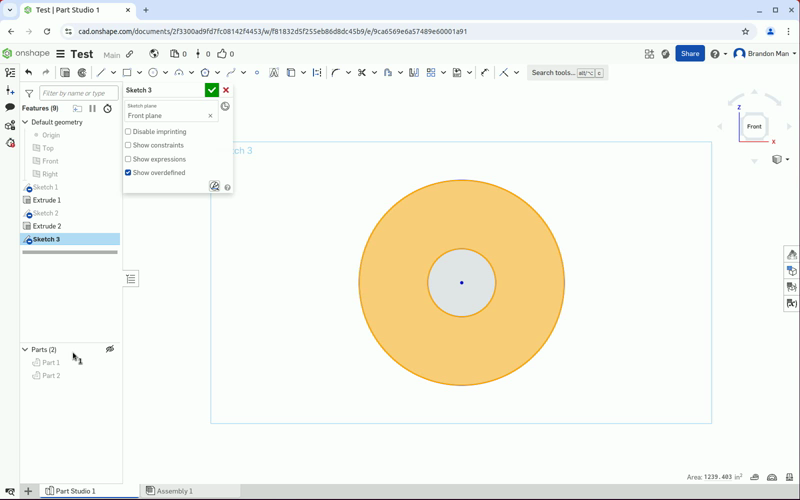
key(shift+y)
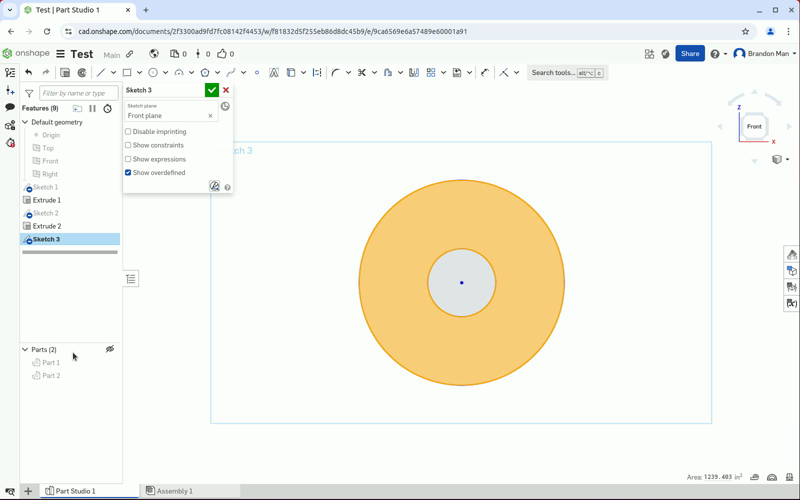
key(shift+e)
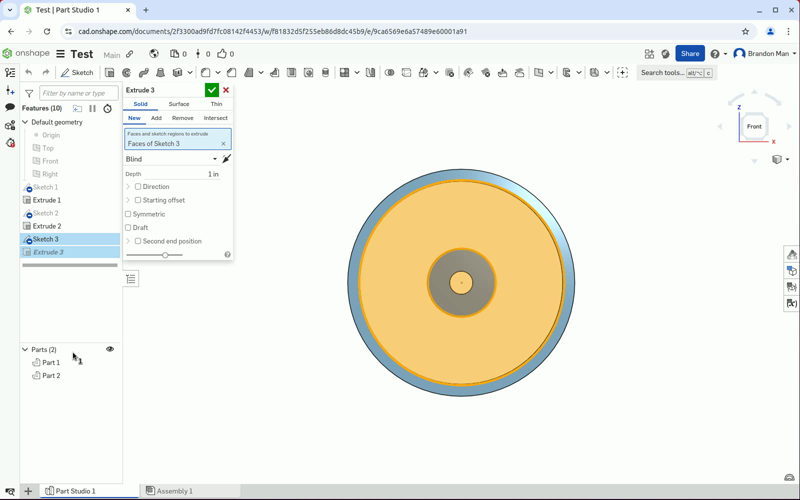
mouse_move(143, 106)
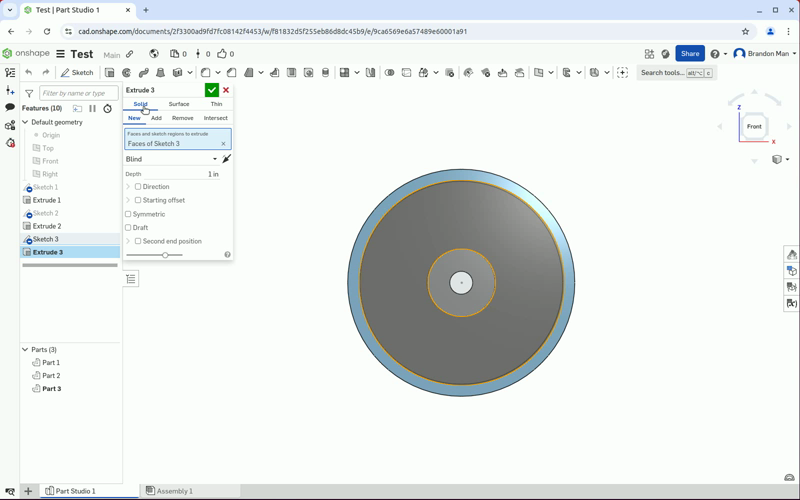
click(143, 106)
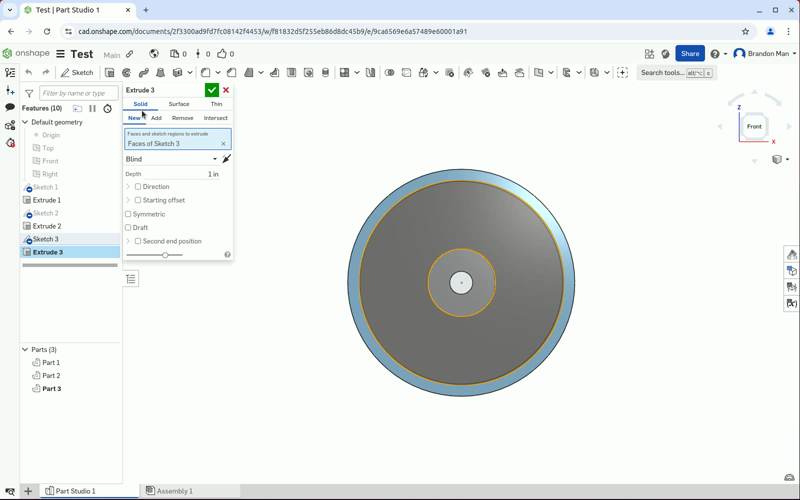
mouse_move(137, 120)
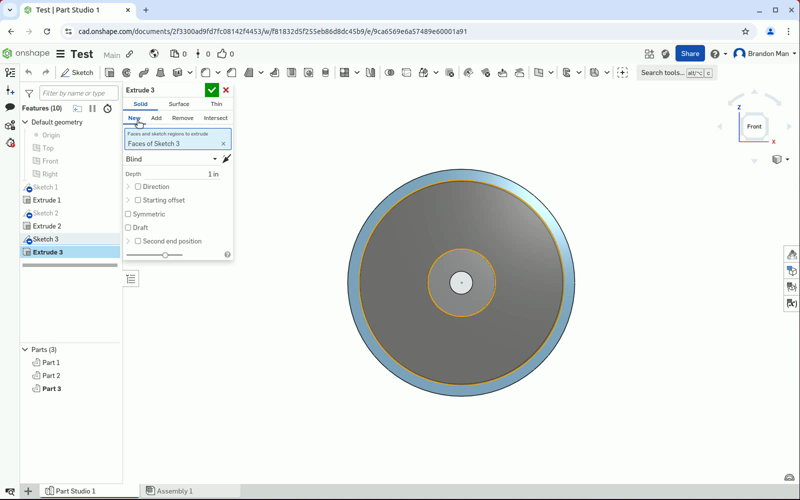
click(137, 120)
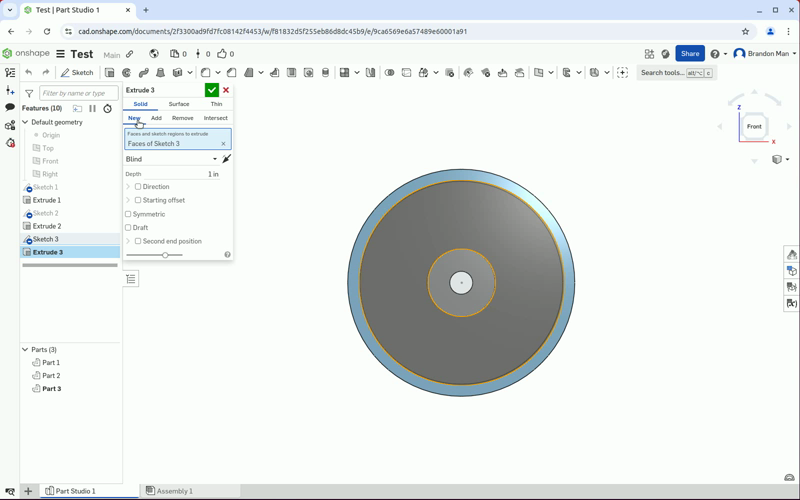
key(tab, 4)
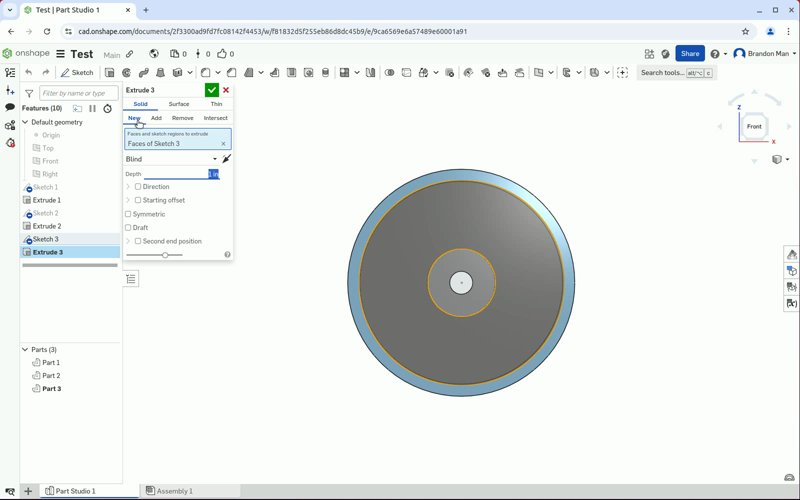
text(2.408)
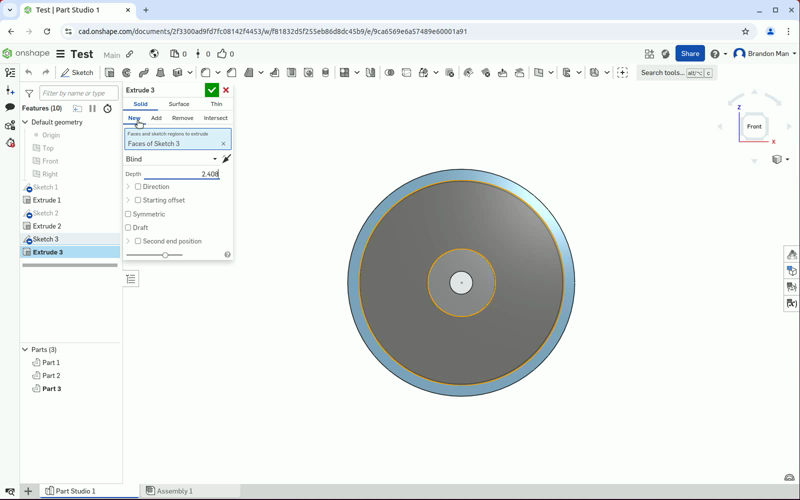
key(tab, 3)
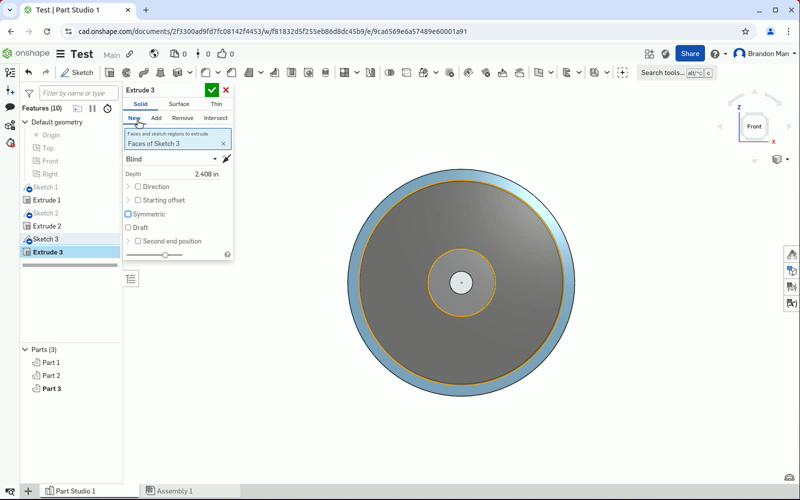
key(space)
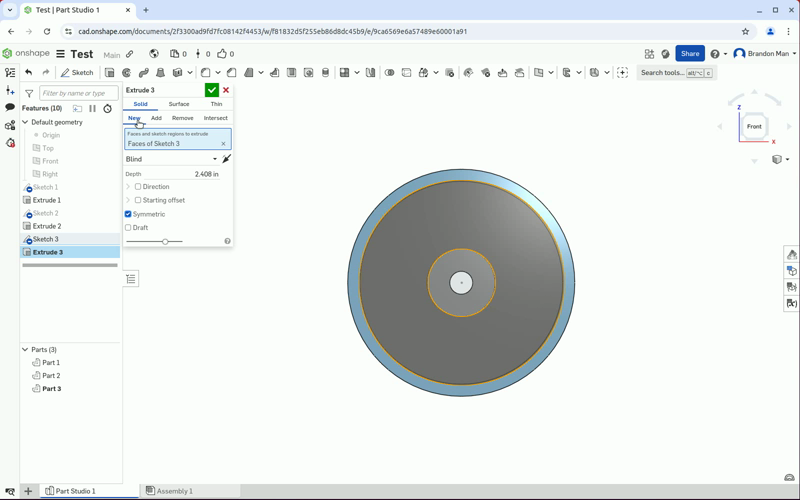
key(enter)
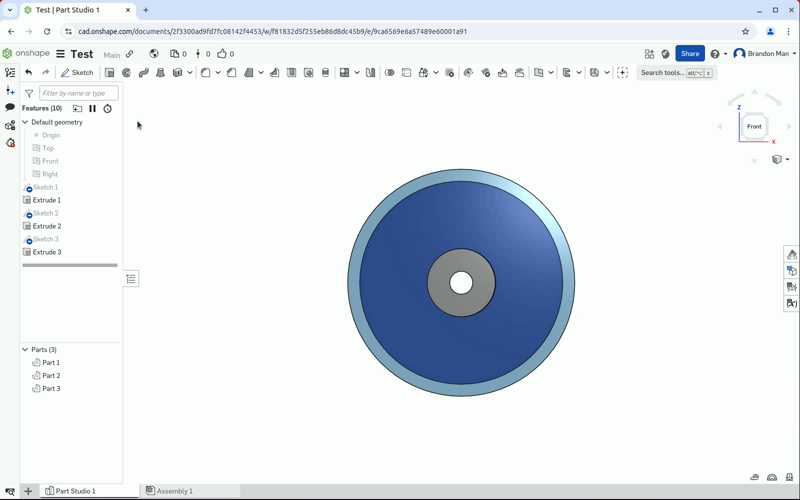
key(shift+h)
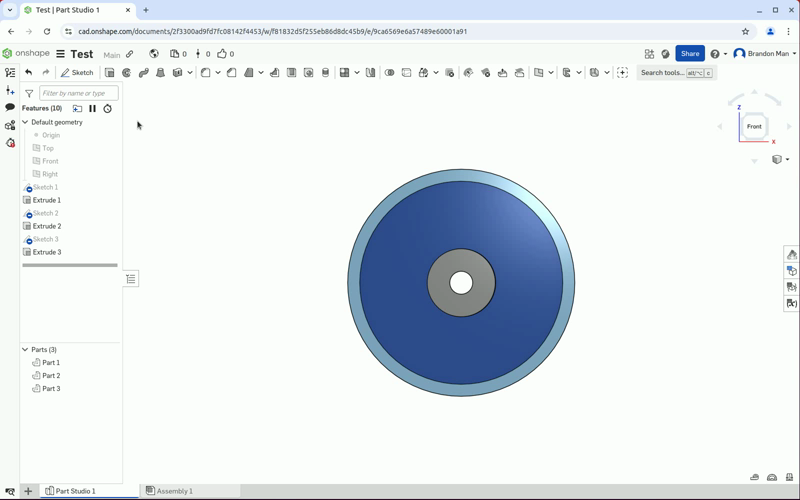
key(shift+h)
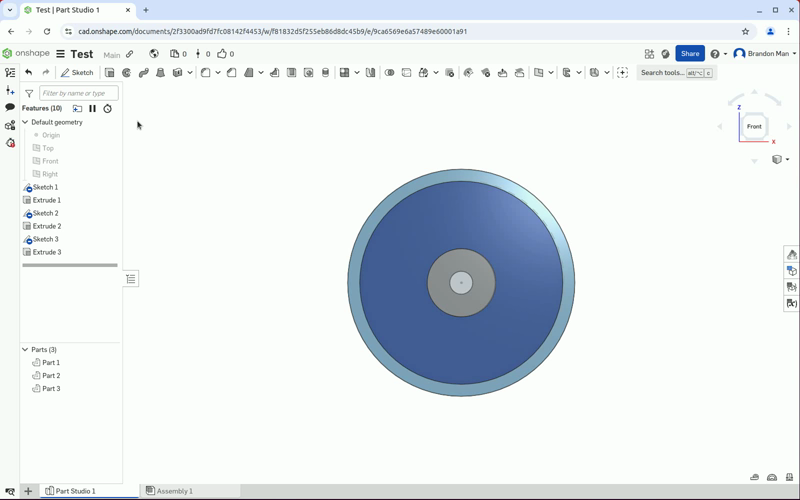
key(shift+7)
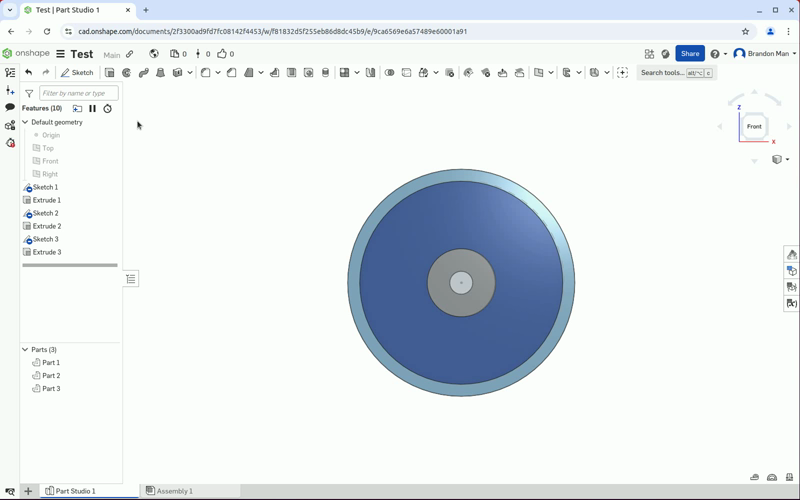
key(left, 2)
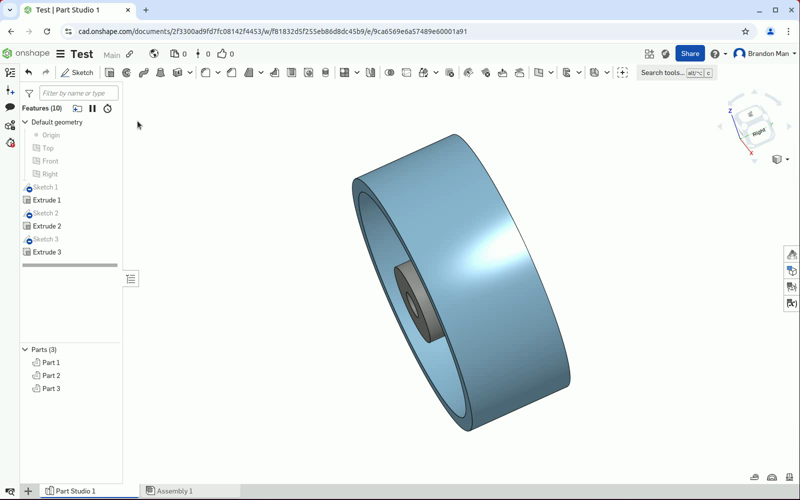
key(down, 2)
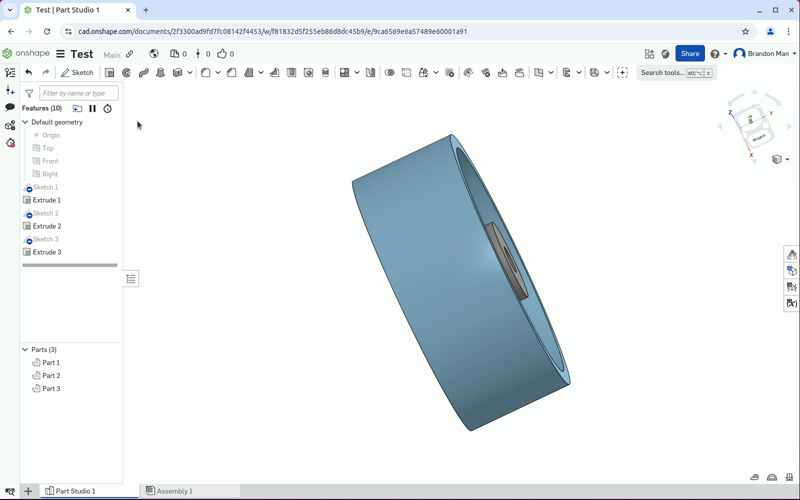
key(up, 2)
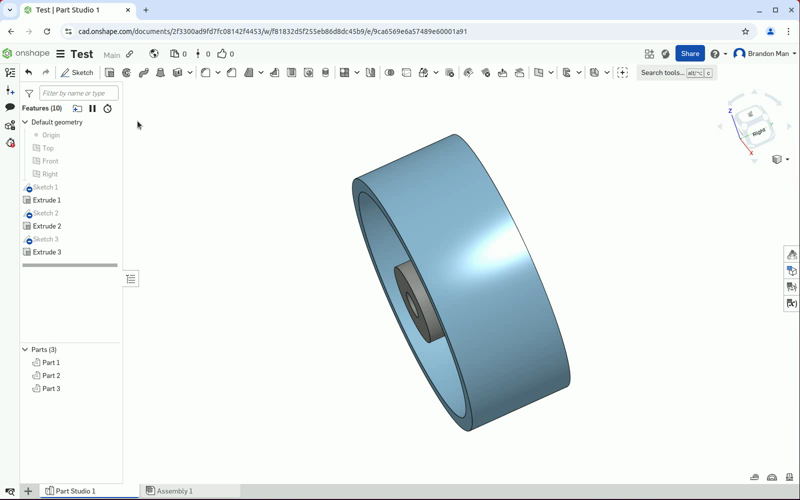
key(right, 2)
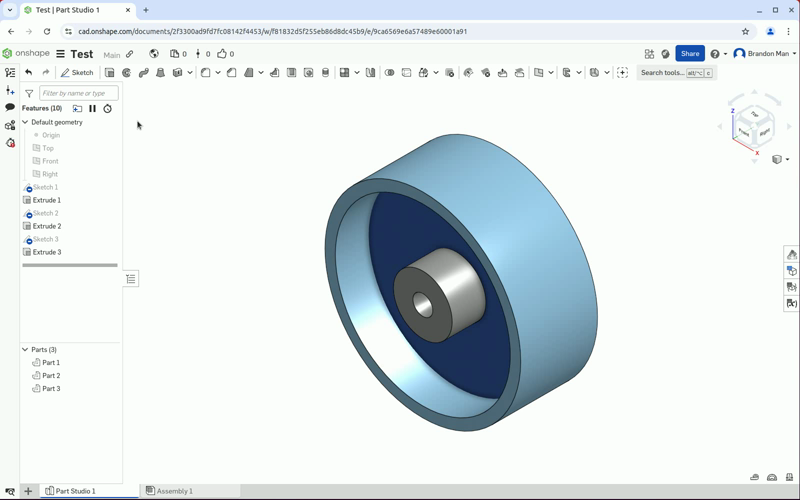
mouse_move(73, 189)
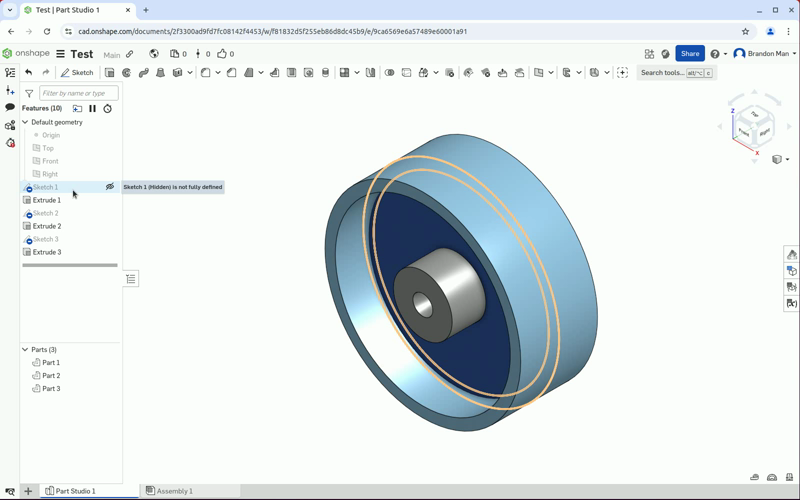
click(73, 189)